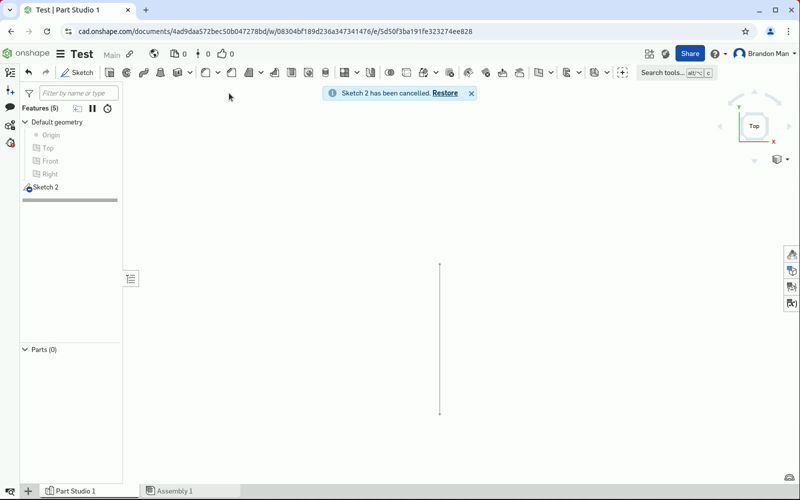
key(shift+h)
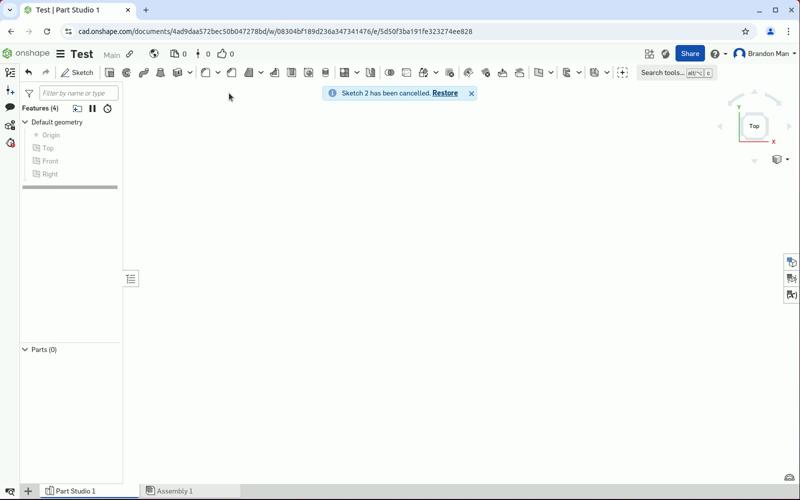
key(shift+s)
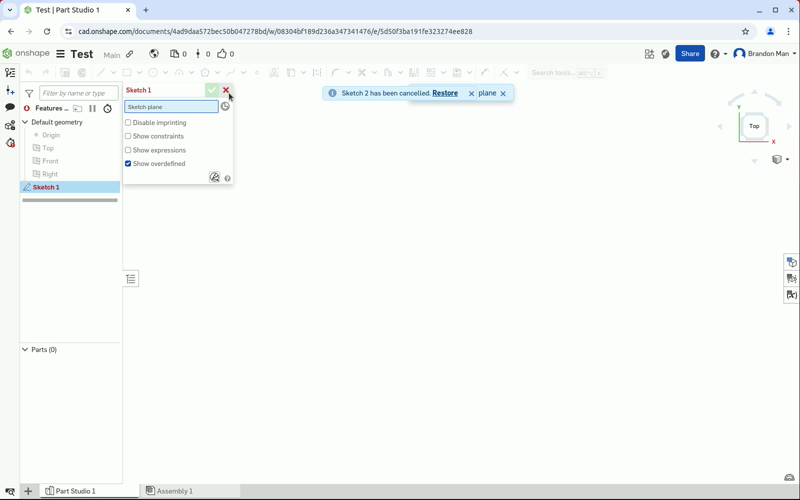
mouse_move(73, 150)
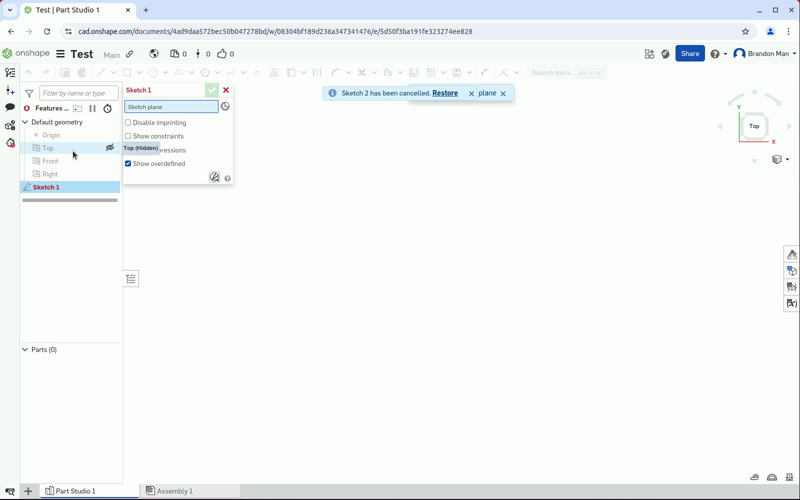
click(73, 150)
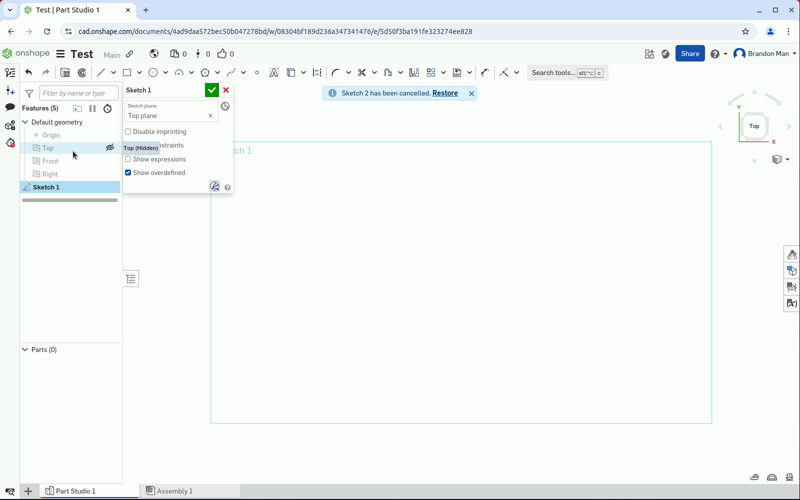
mouse_move(73, 352)
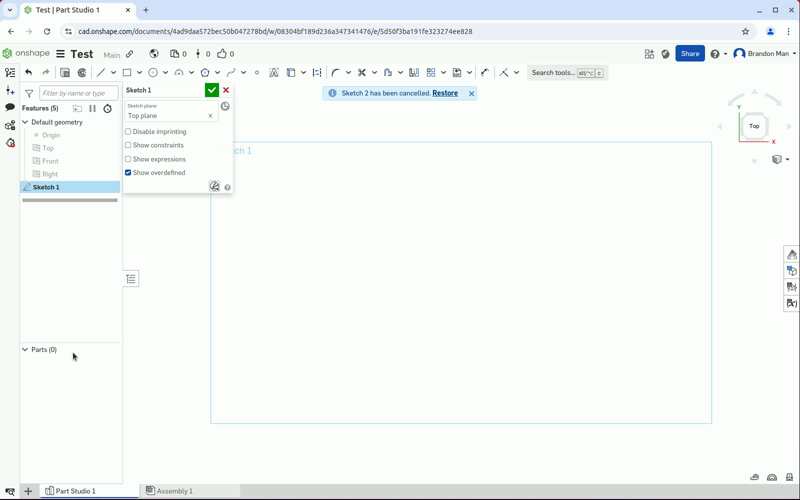
key(y)
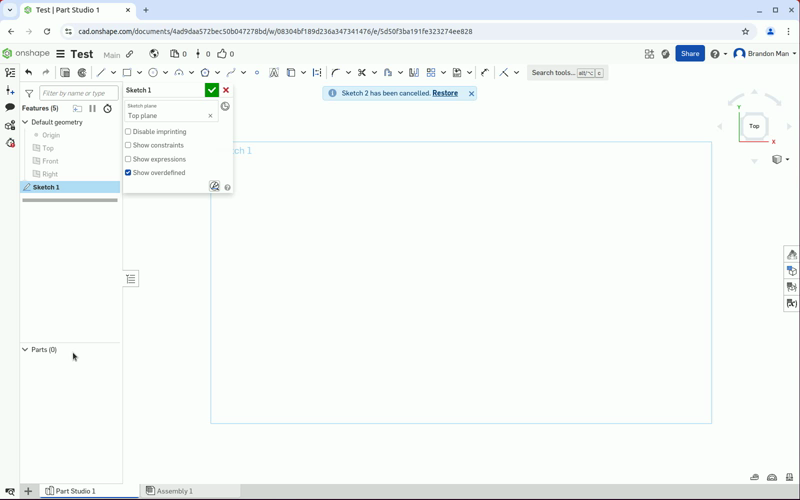
key(c)
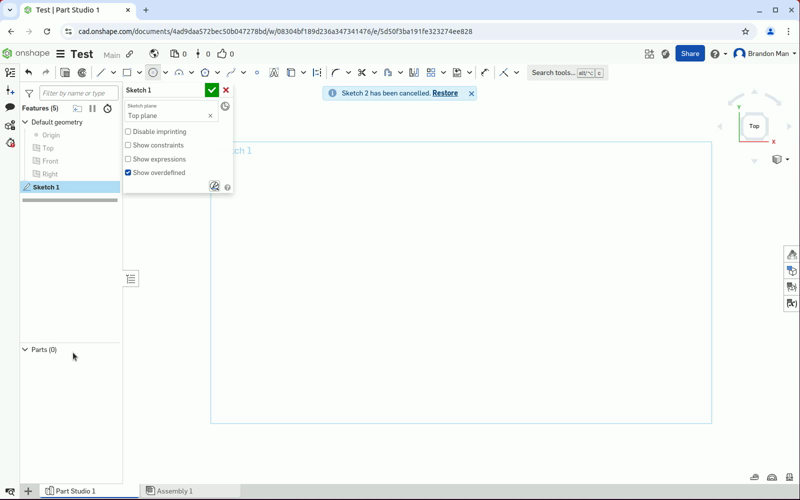
key_down(shift)
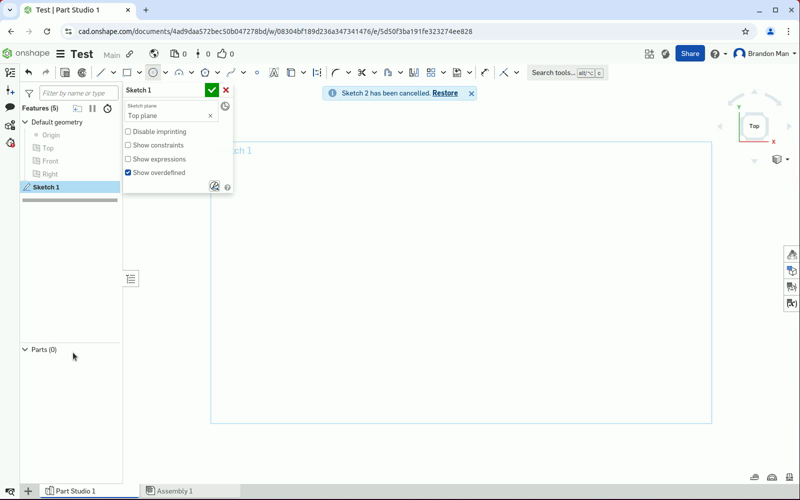
mouse_move(389, 339)
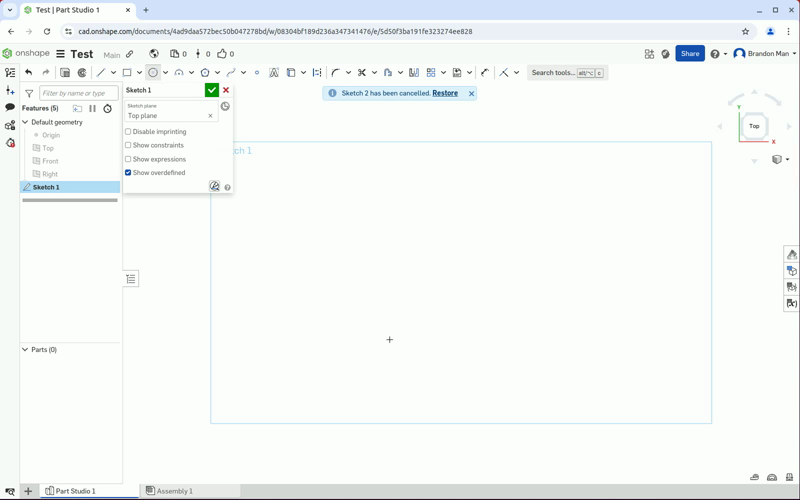
click(389, 339)
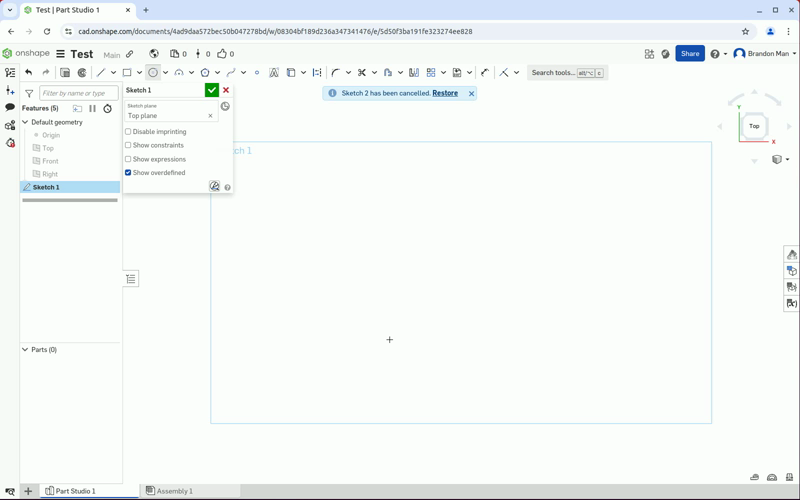
key_up(shift)
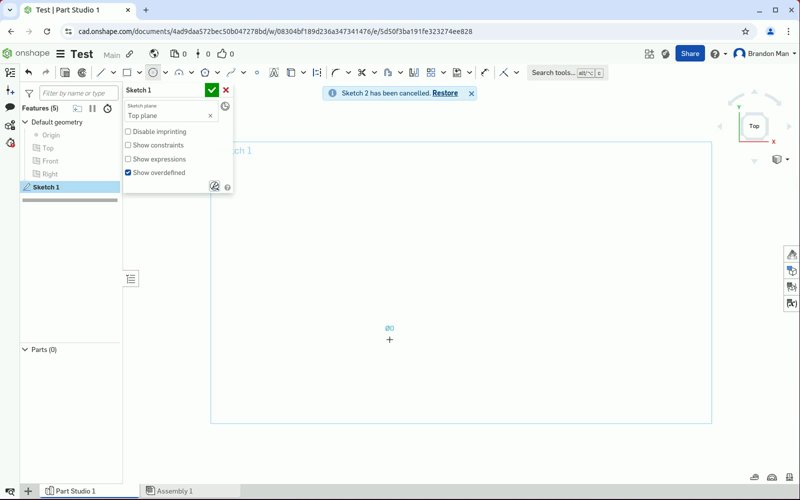
mouse_move(431, 339)
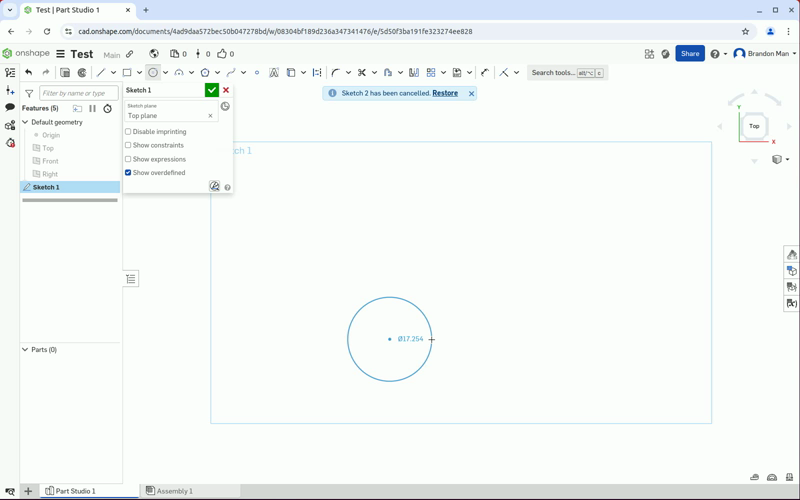
click(431, 339)
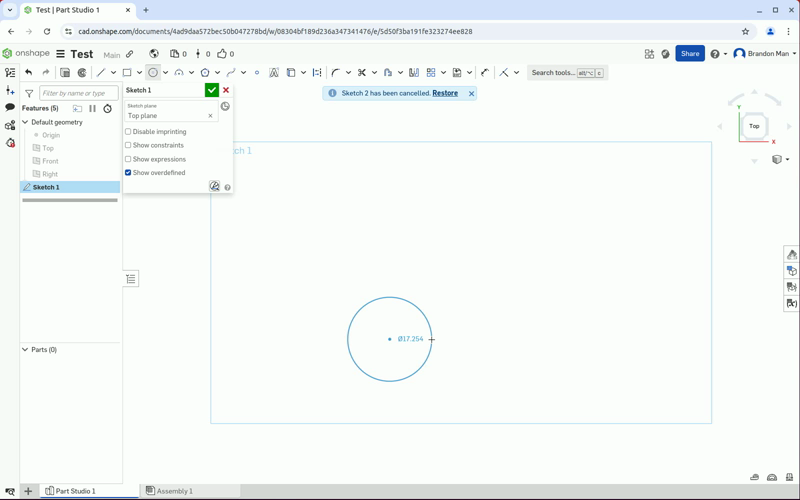
key(esc)
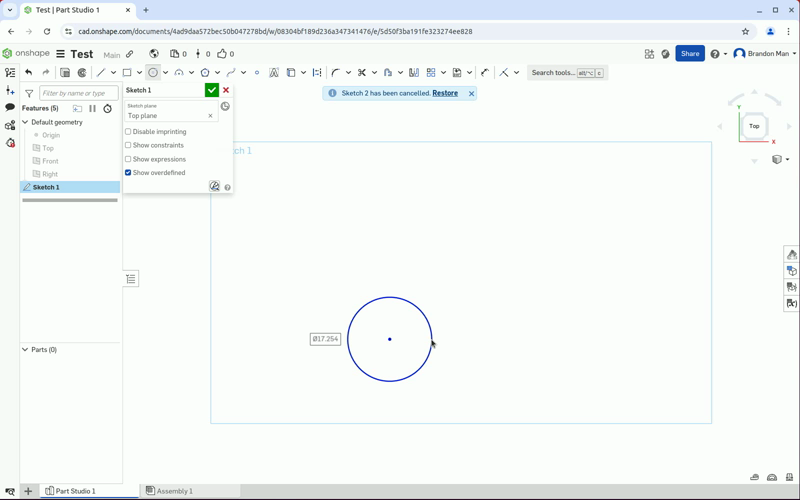
mouse_move(357, 324)
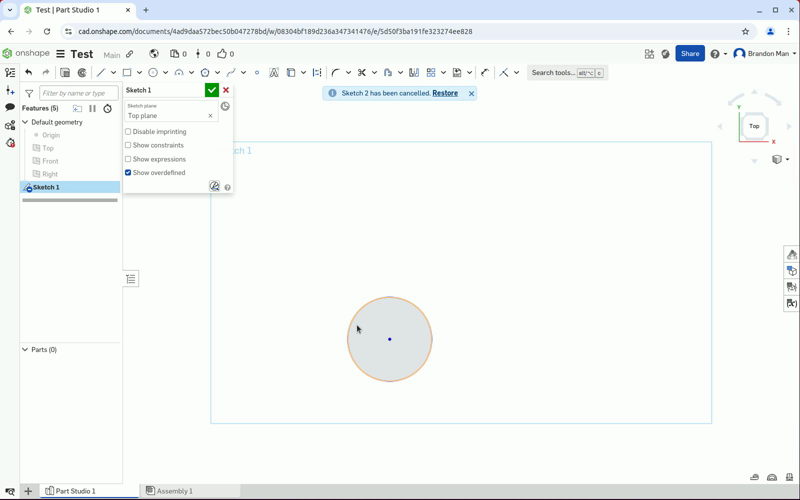
click(357, 324)
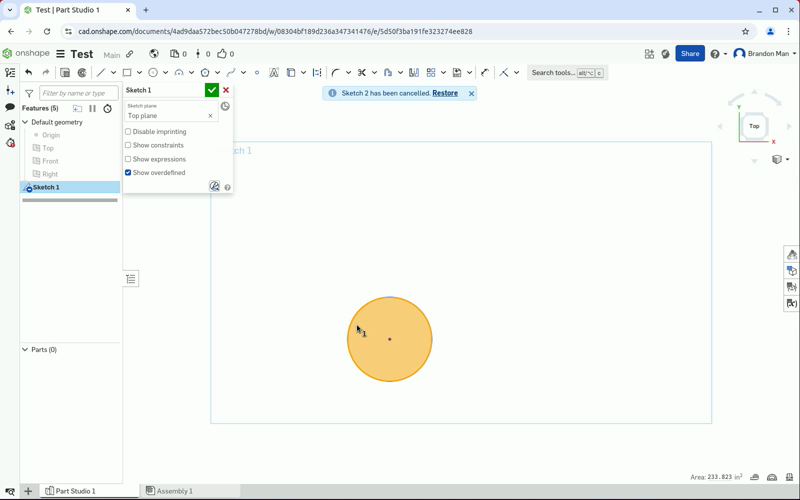
mouse_move(73, 352)
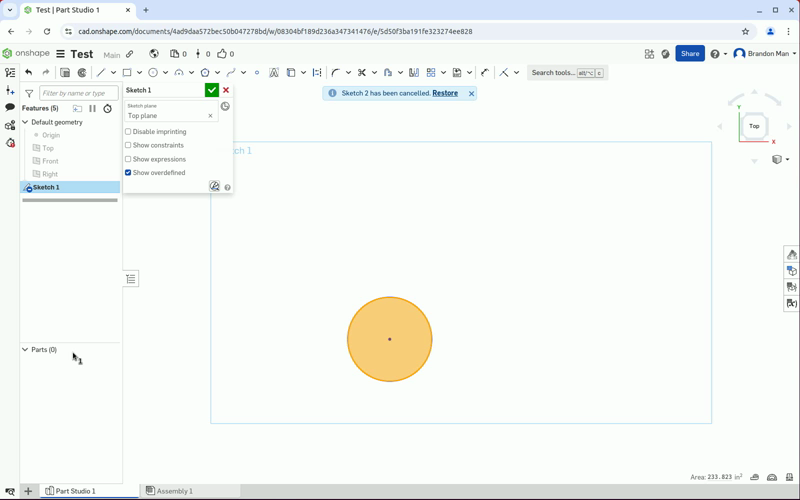
key(shift+y)
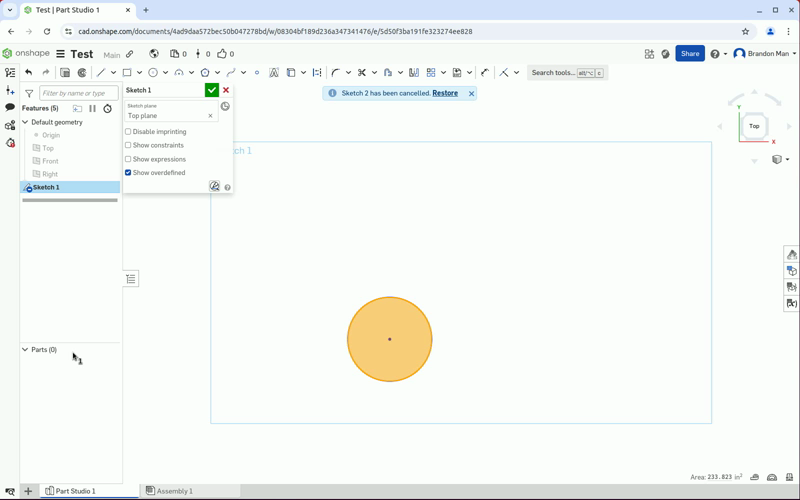
key(shift+e)
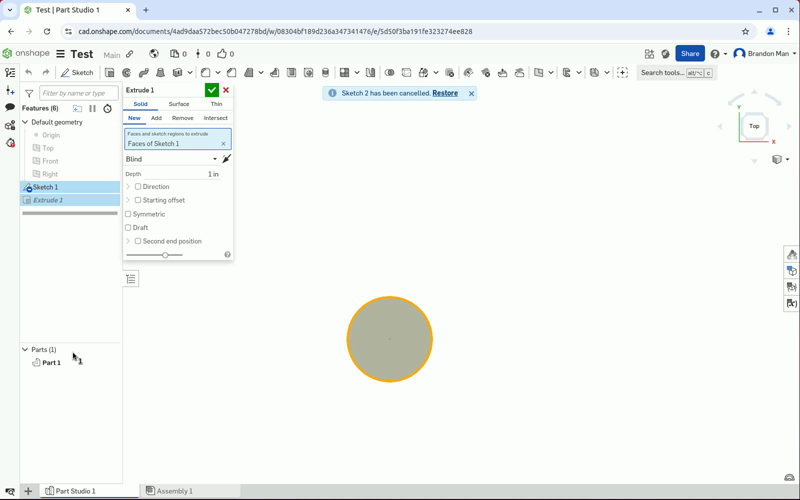
mouse_move(143, 106)
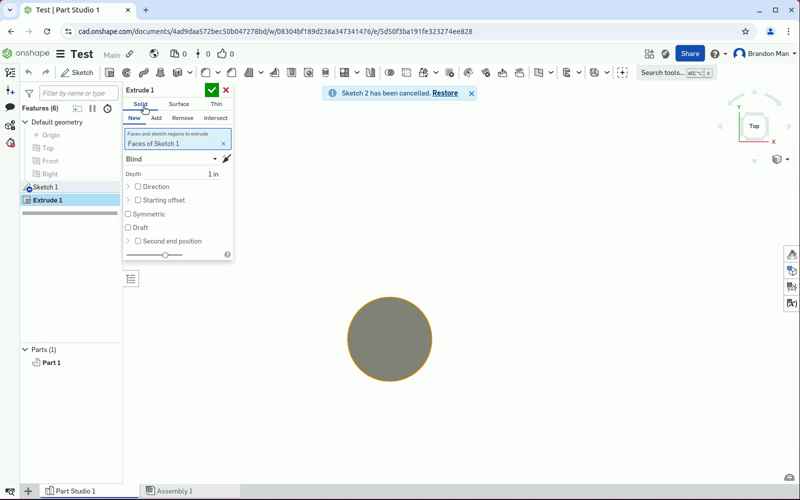
click(143, 106)
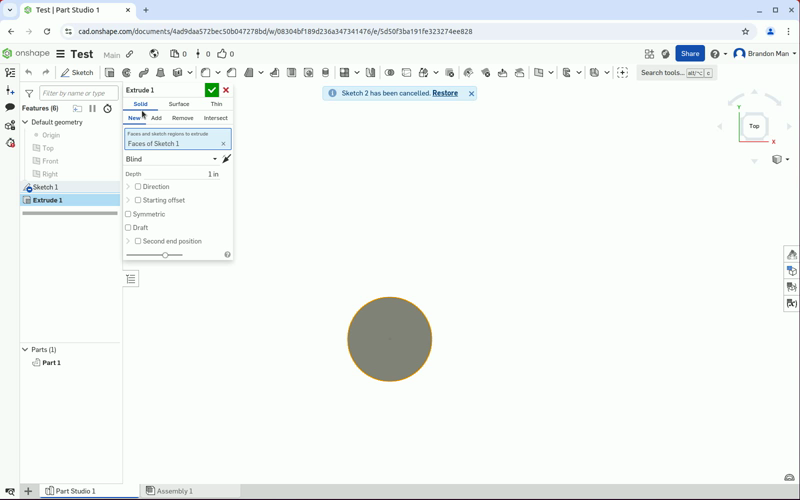
mouse_move(137, 120)
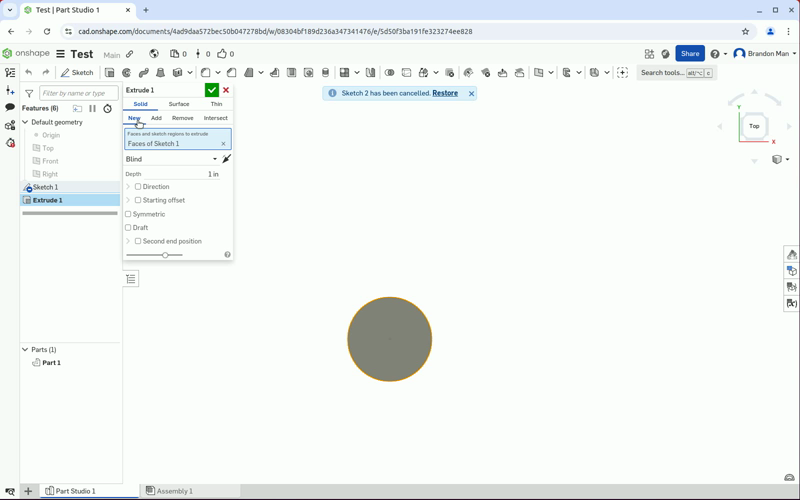
click(137, 120)
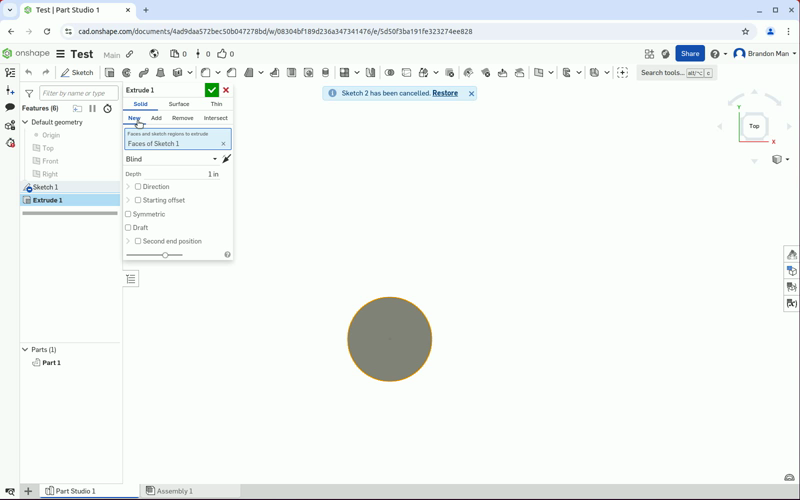
key(tab, 4)
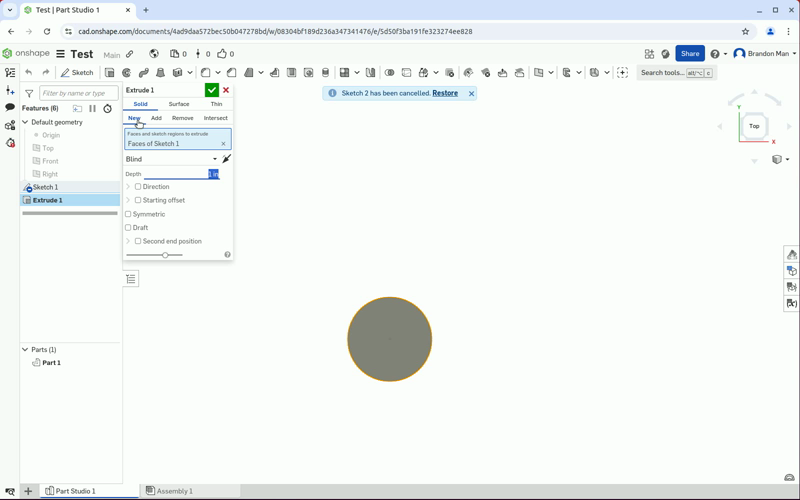
text(0.722)
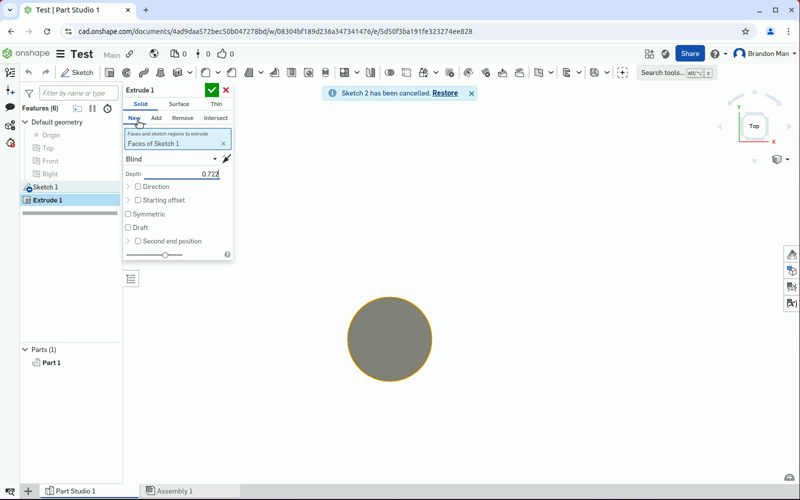
key(enter)
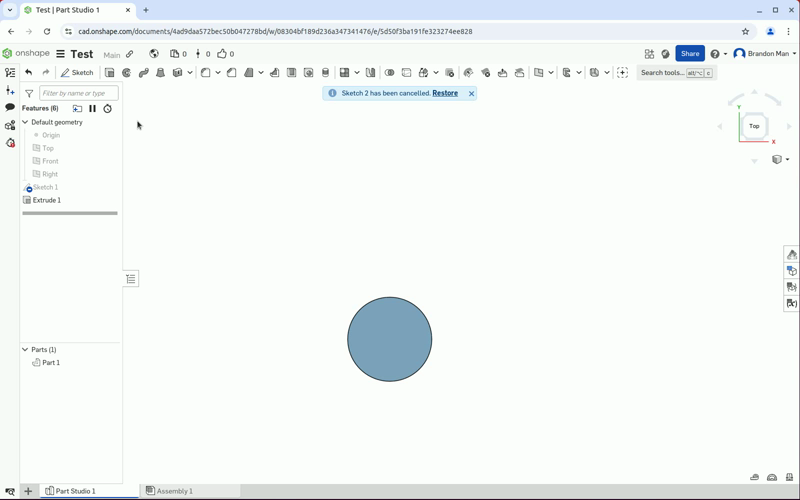
key(shift+h)
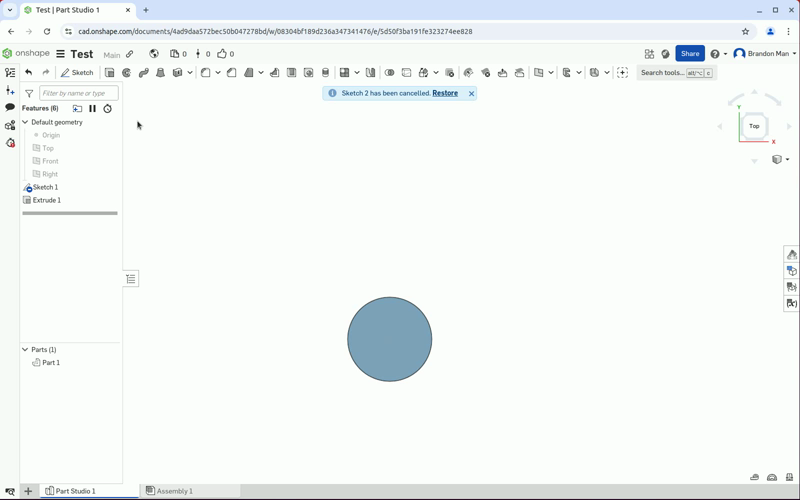
key(shift+h)
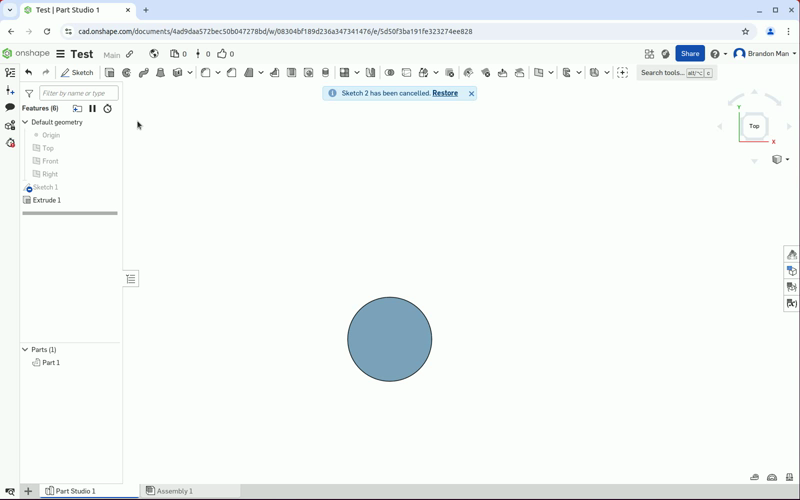
mouse_move(73, 189)
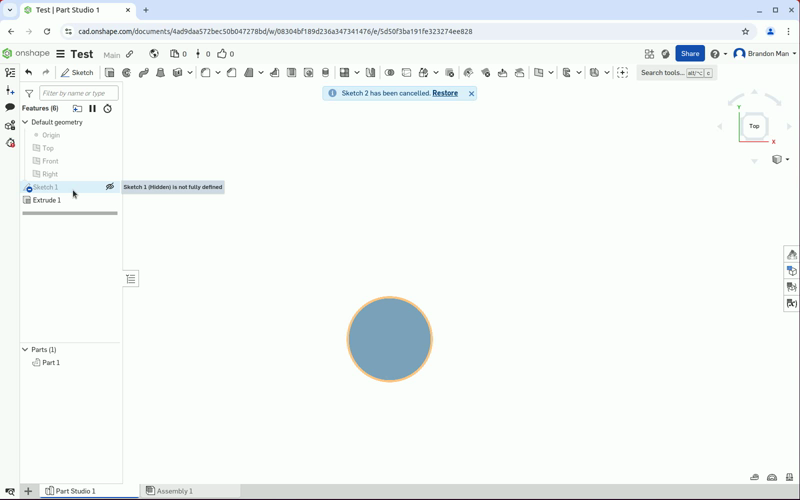
click(73, 189)
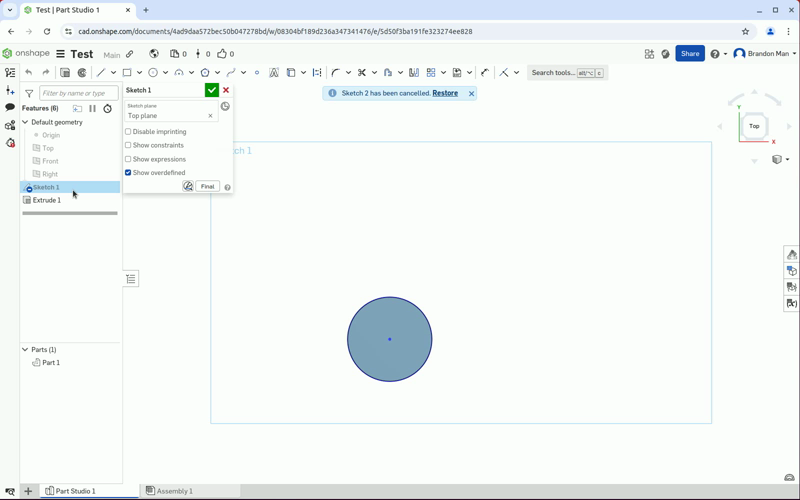
mouse_move(229, 92)
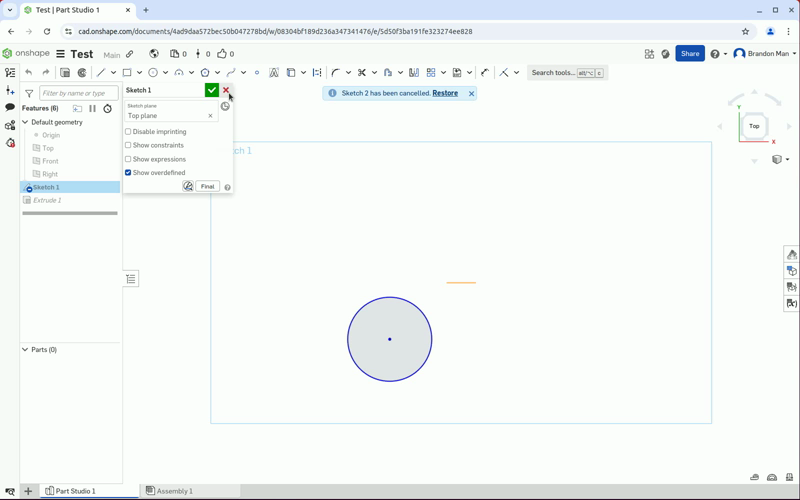
click(229, 92)
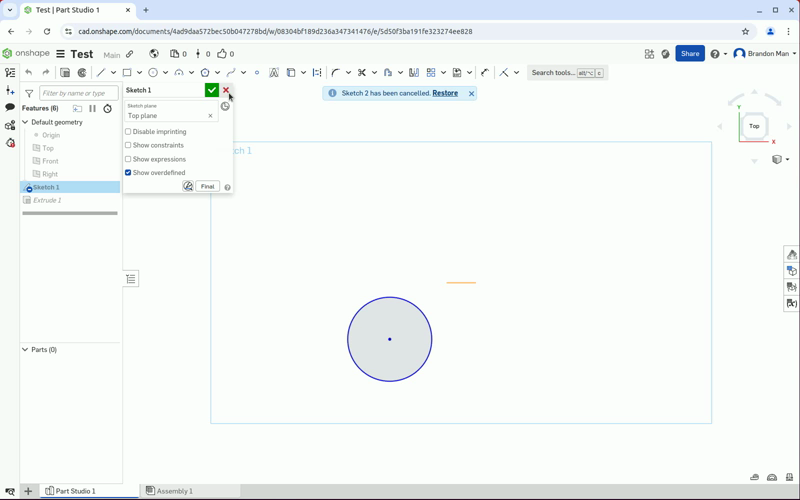
key(shift+s)
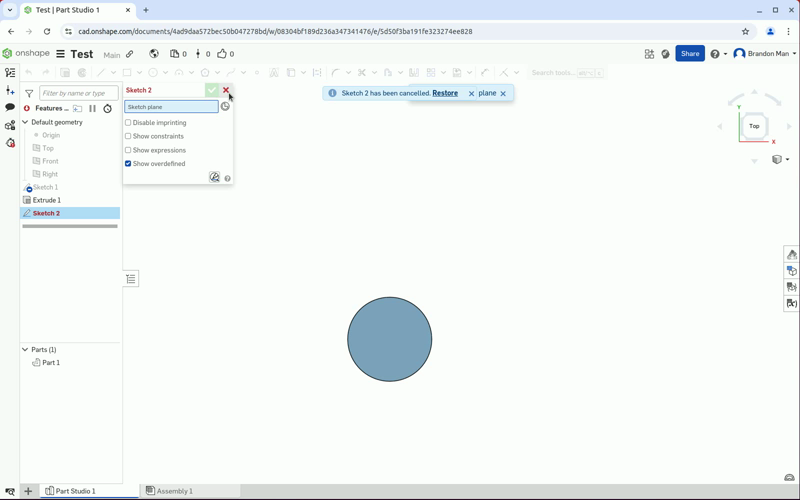
mouse_move(73, 150)
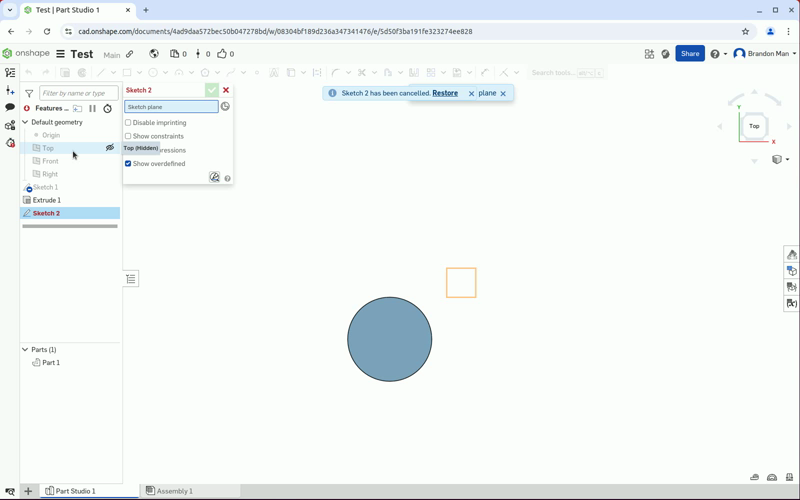
click(73, 150)
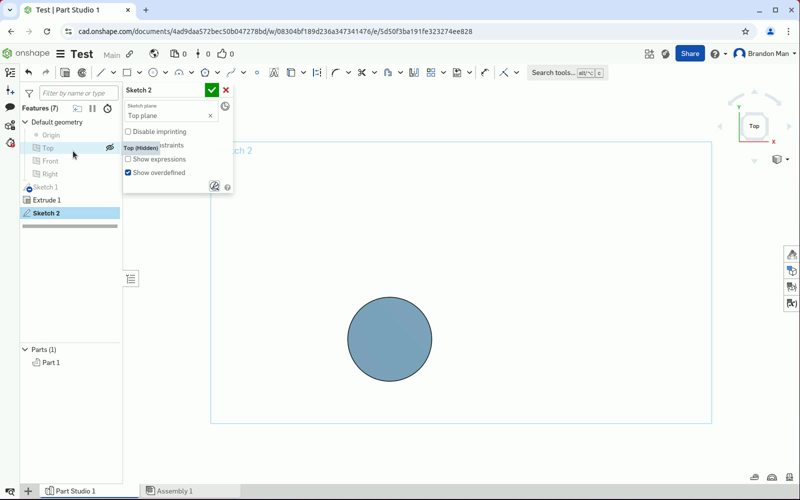
mouse_move(73, 352)
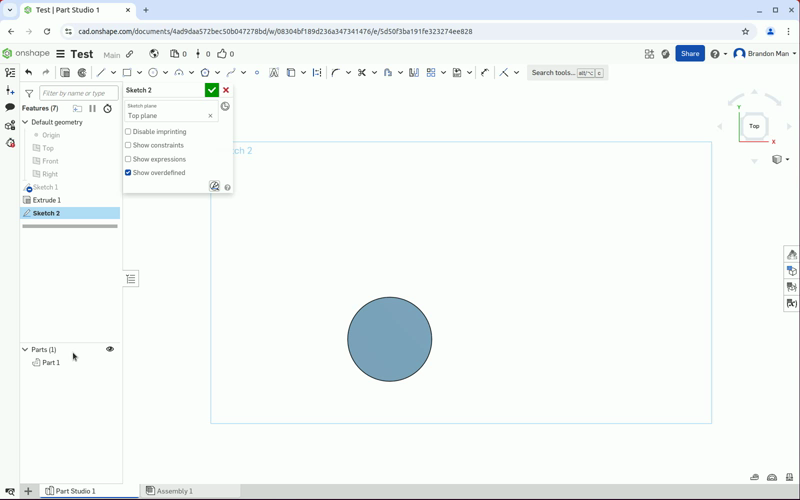
key(y)
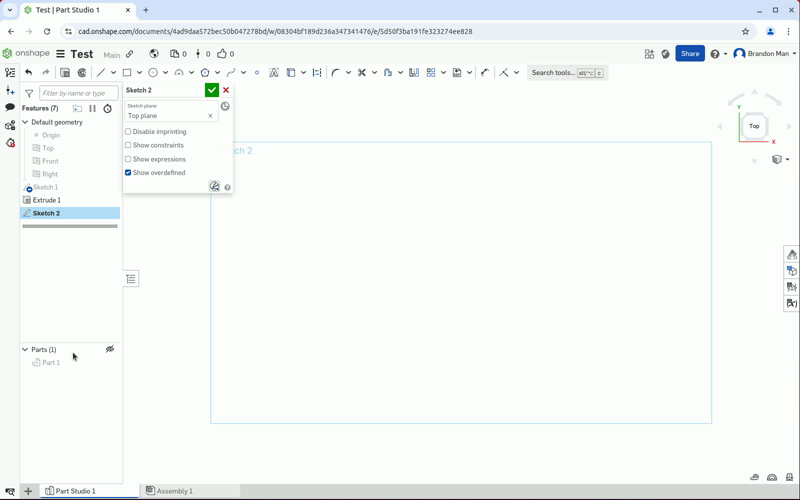
key(c)
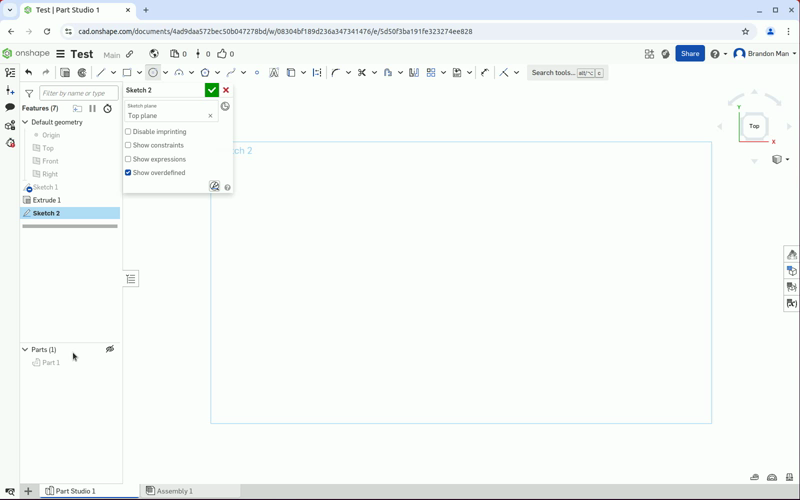
key_down(shift)
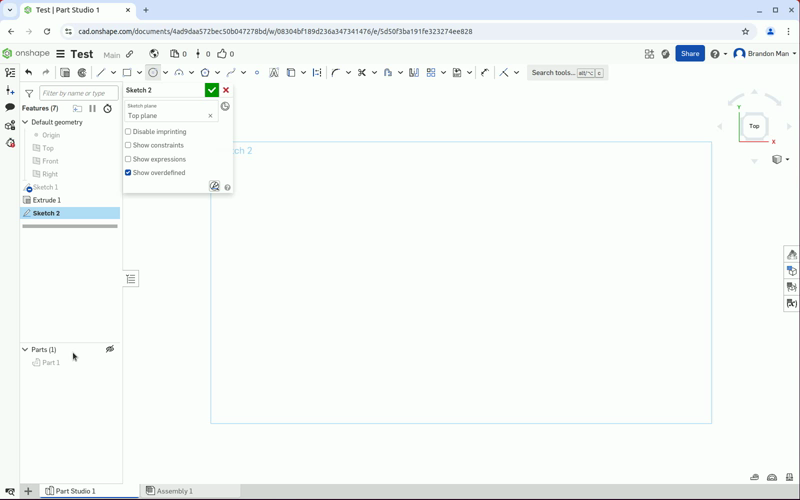
mouse_move(460, 282)
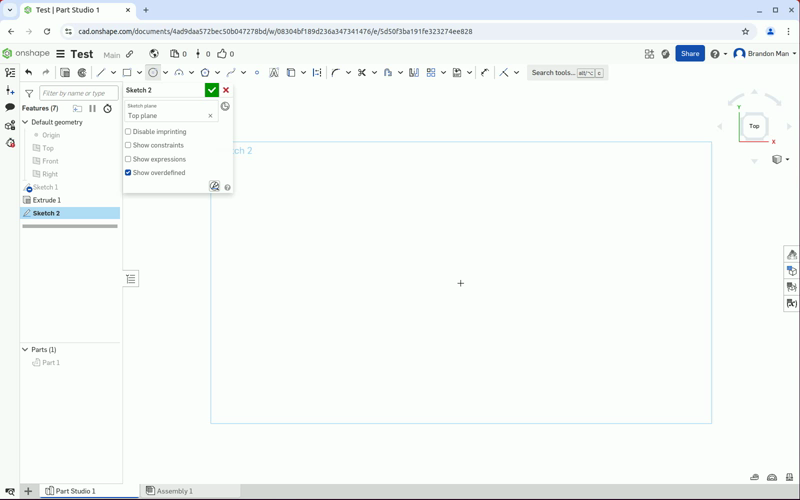
click(460, 282)
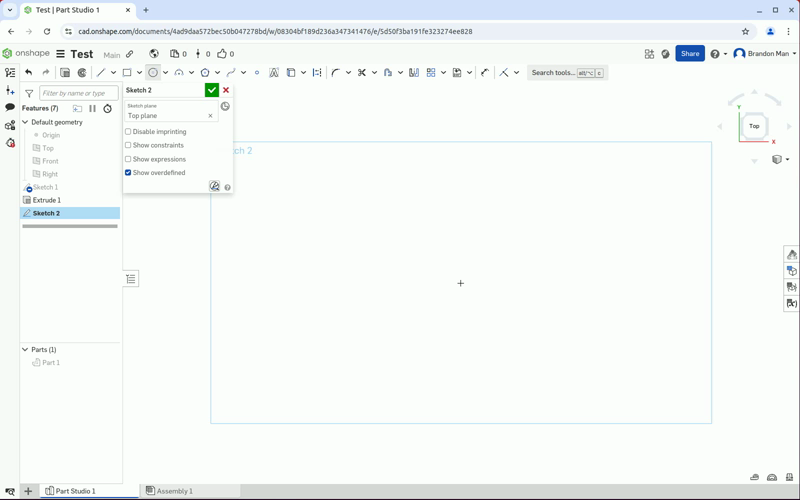
key_up(shift)
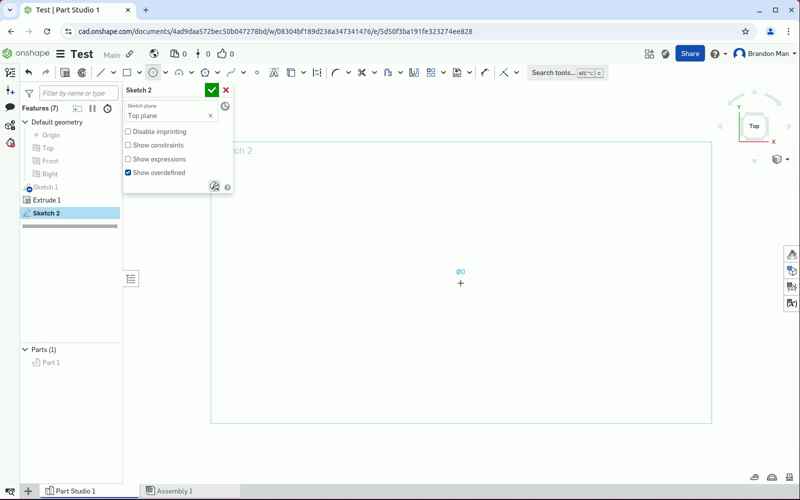
mouse_move(497, 282)
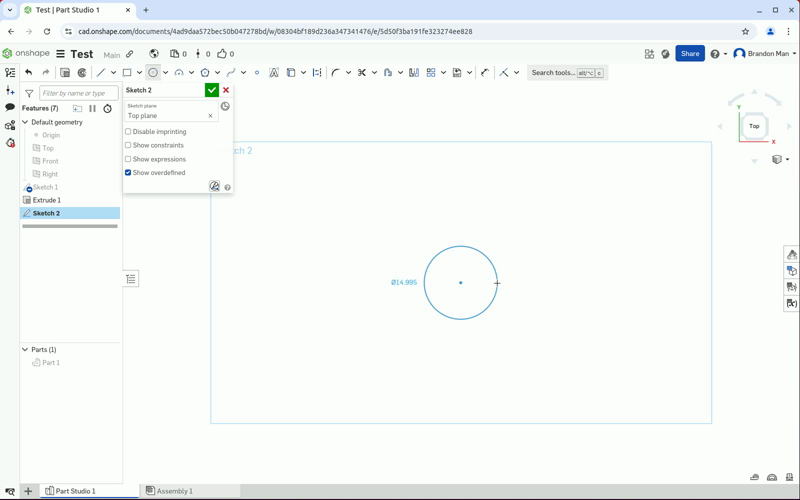
click(497, 282)
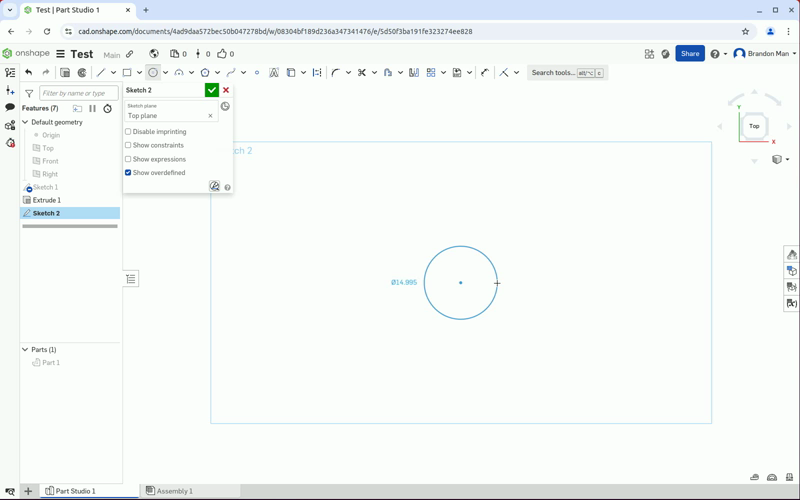
key(esc)
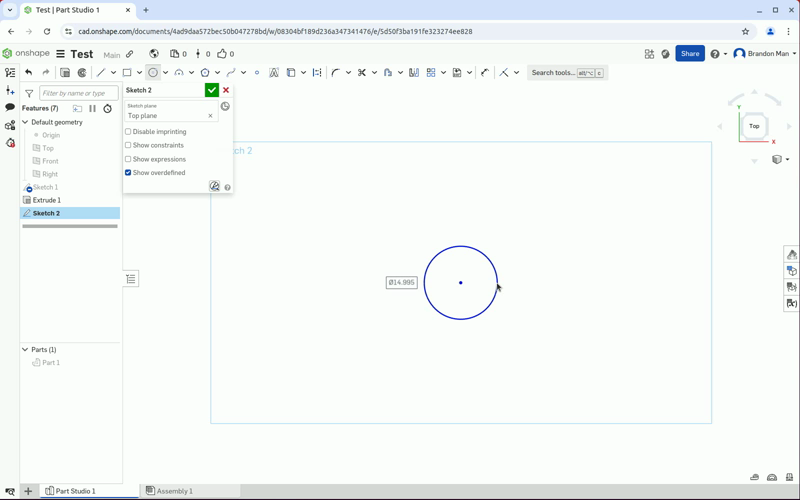
mouse_move(457, 259)
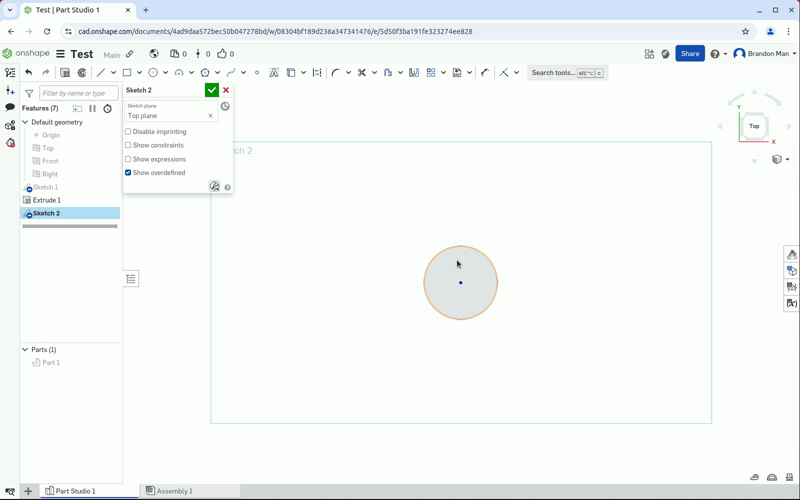
click(457, 259)
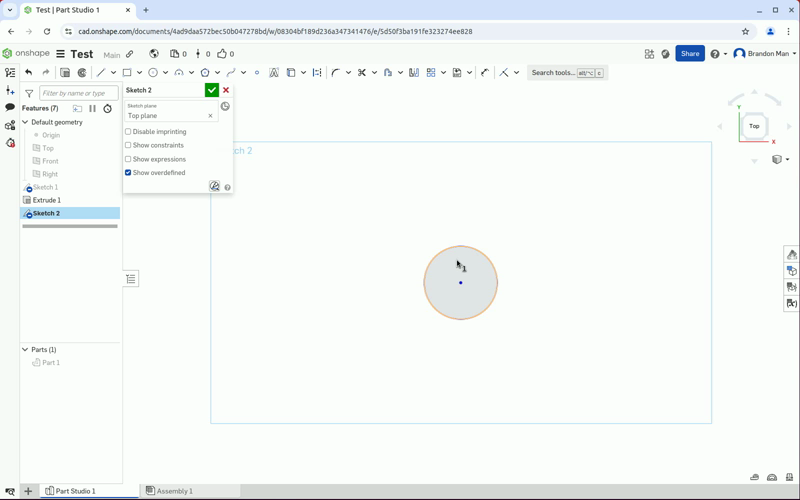
mouse_move(73, 352)
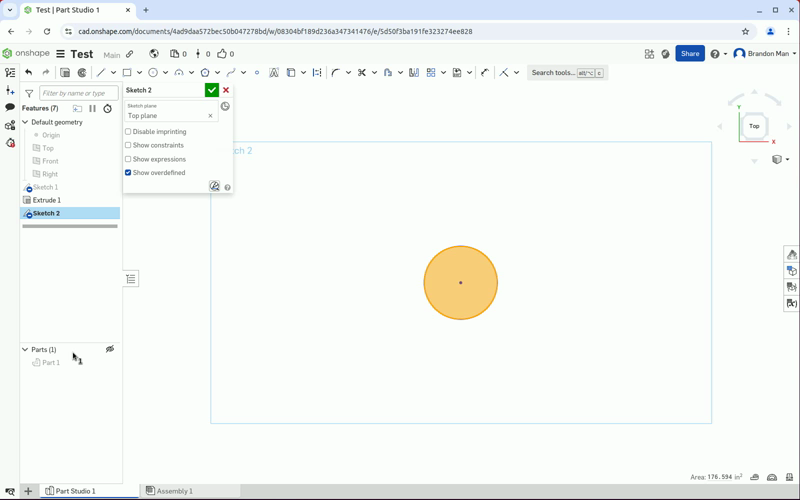
key(shift+y)
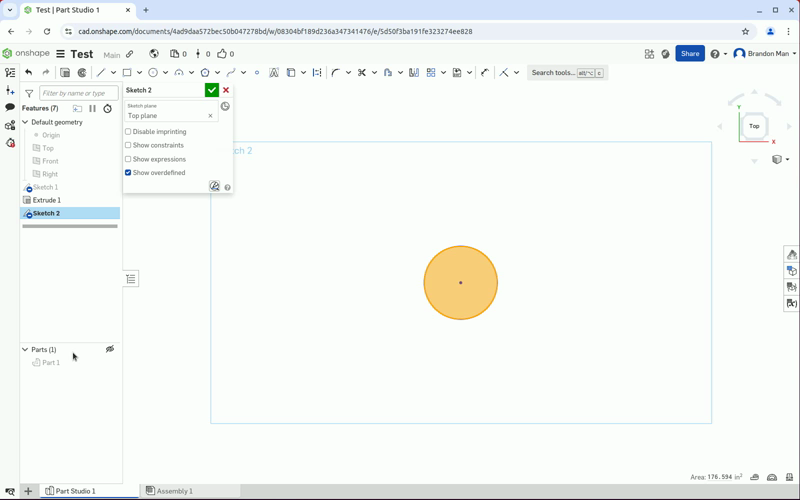
key(shift+e)
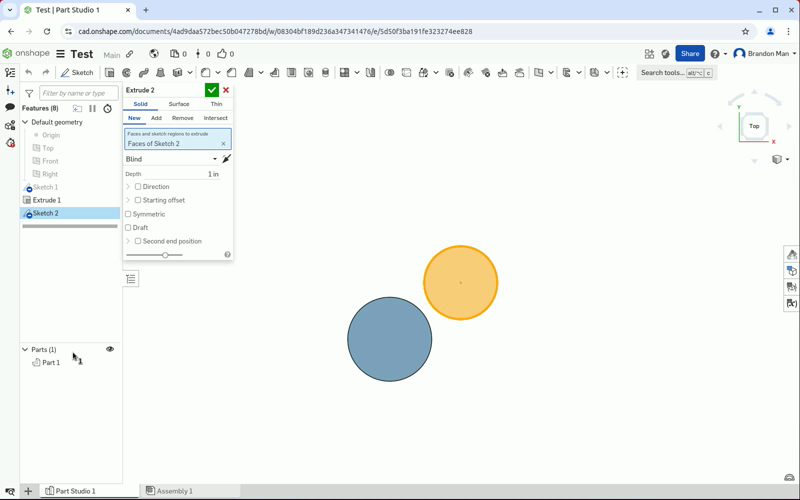
mouse_move(143, 106)
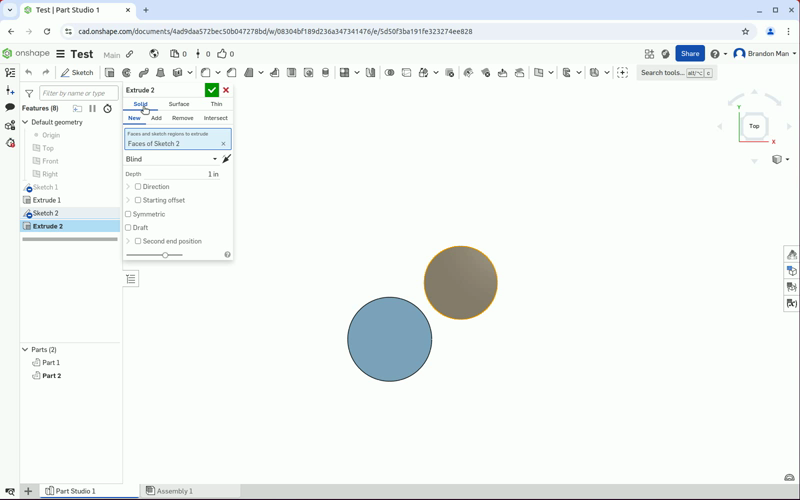
click(143, 106)
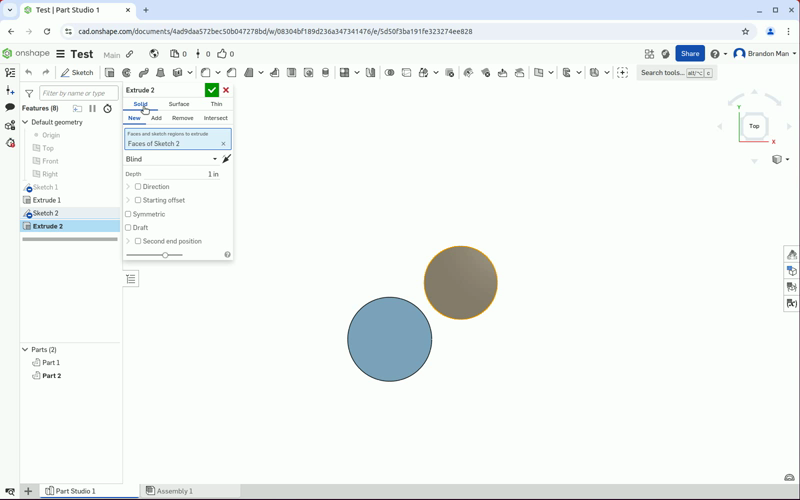
mouse_move(137, 120)
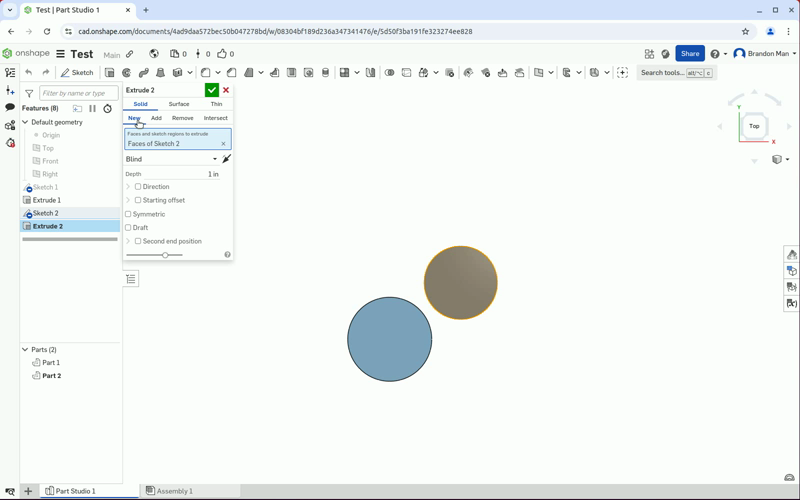
click(137, 120)
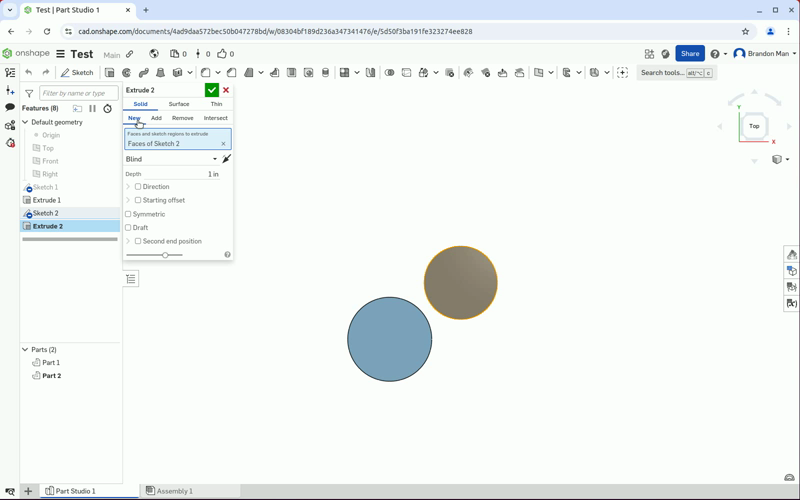
key(tab, 4)
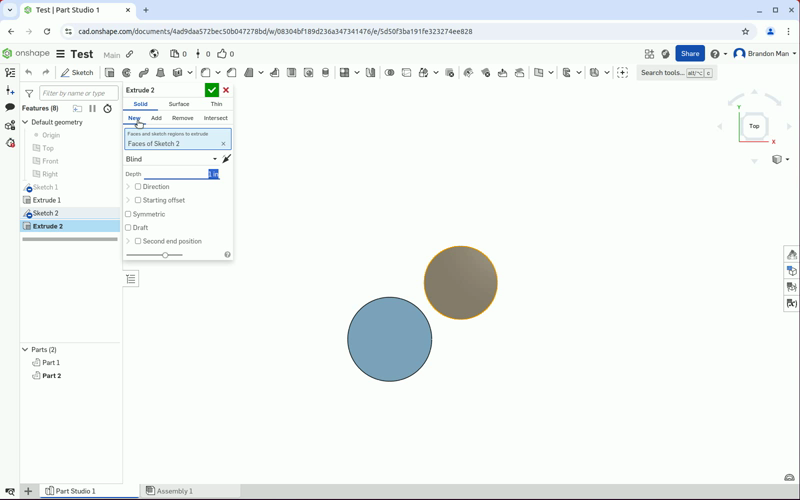
text(1.685)
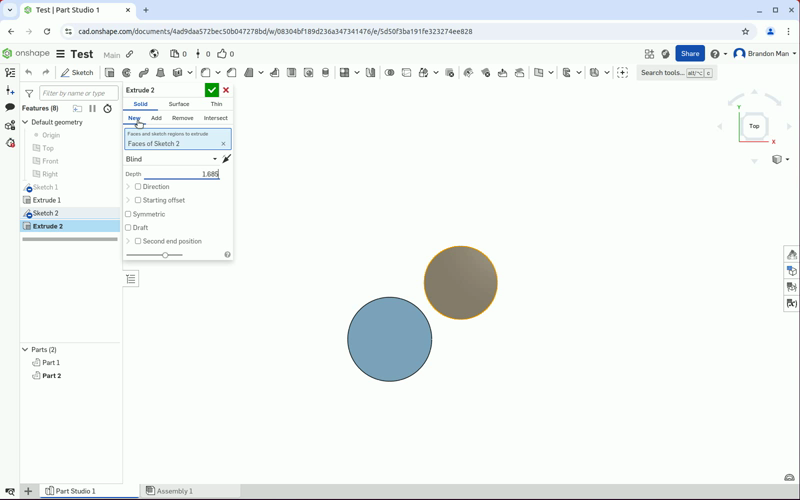
key(enter)
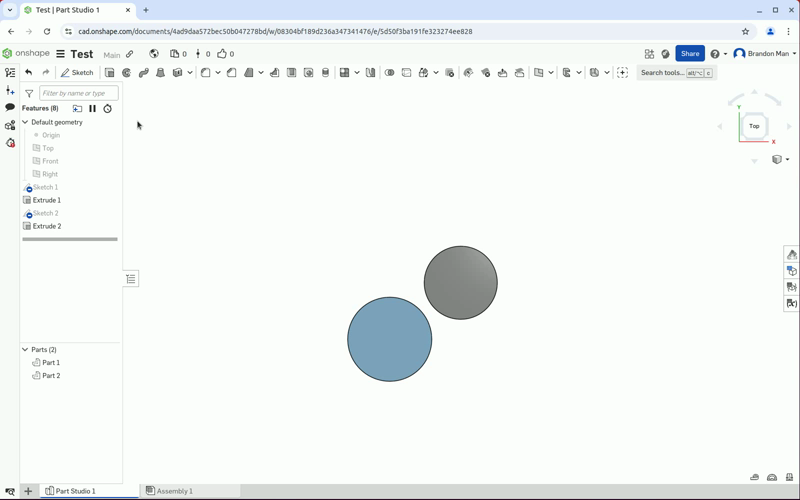
key(shift+h)
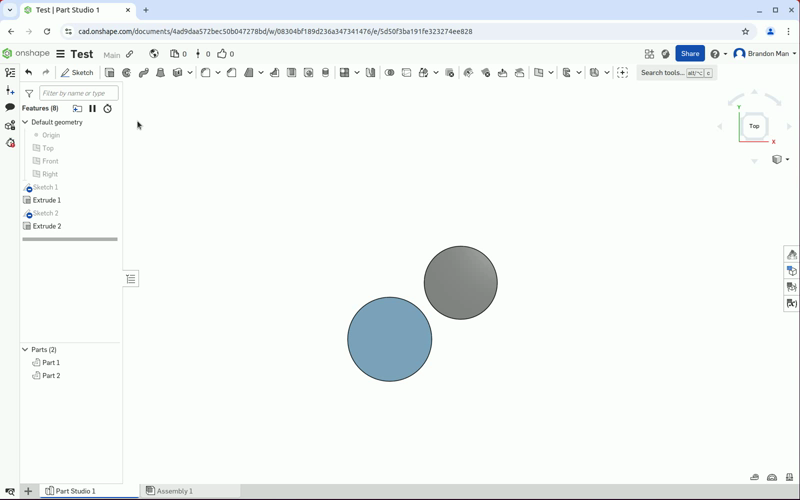
key(shift+h)
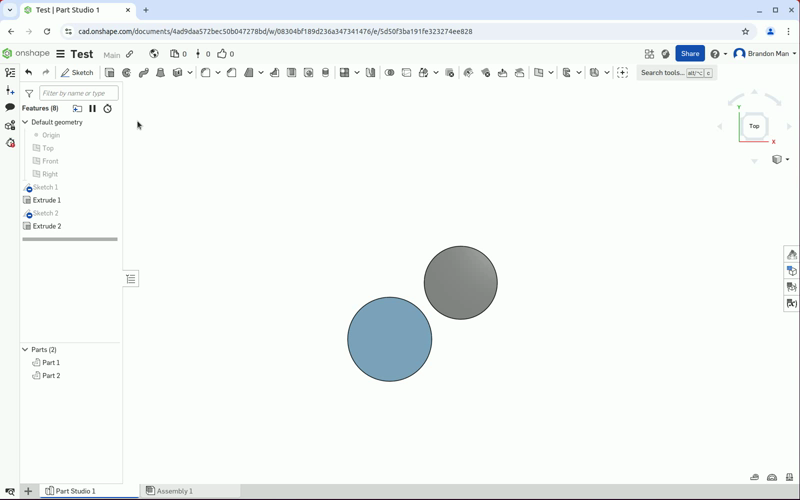
mouse_move(73, 189)
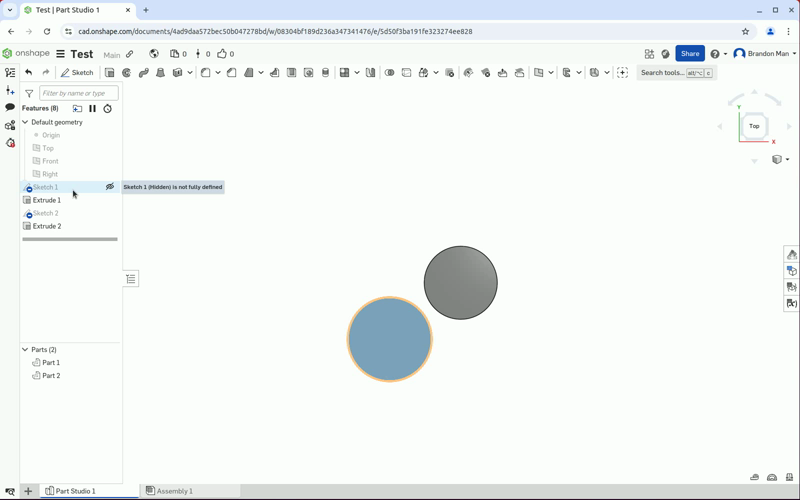
click(73, 189)
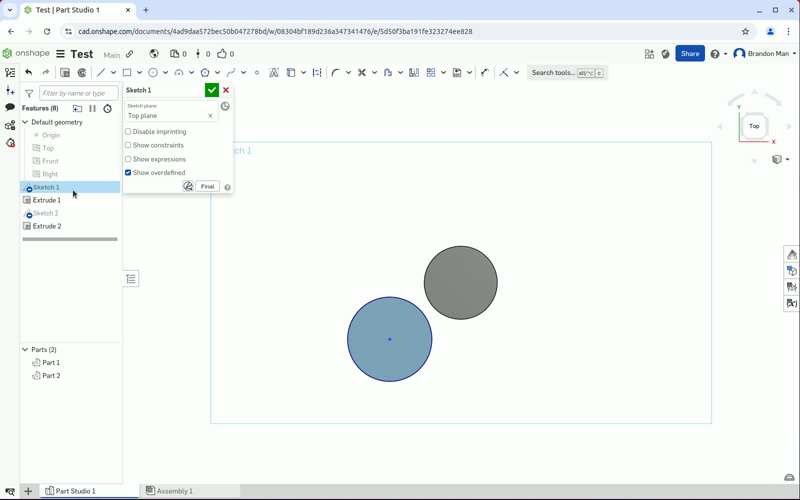
mouse_move(229, 92)
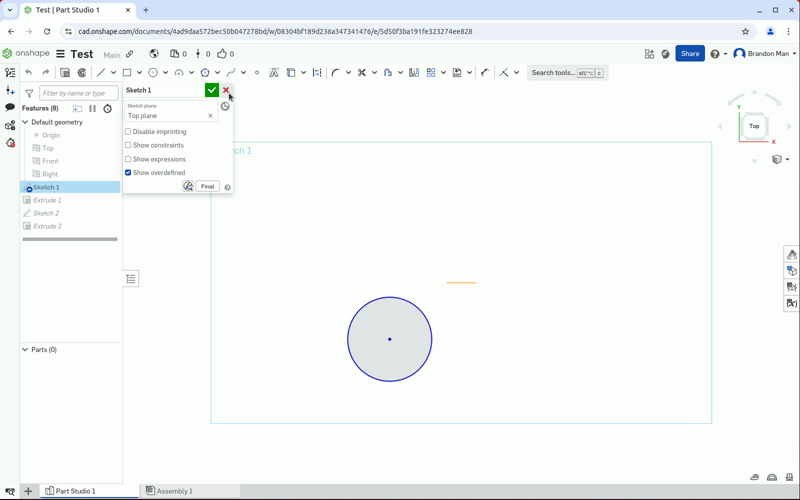
click(229, 92)
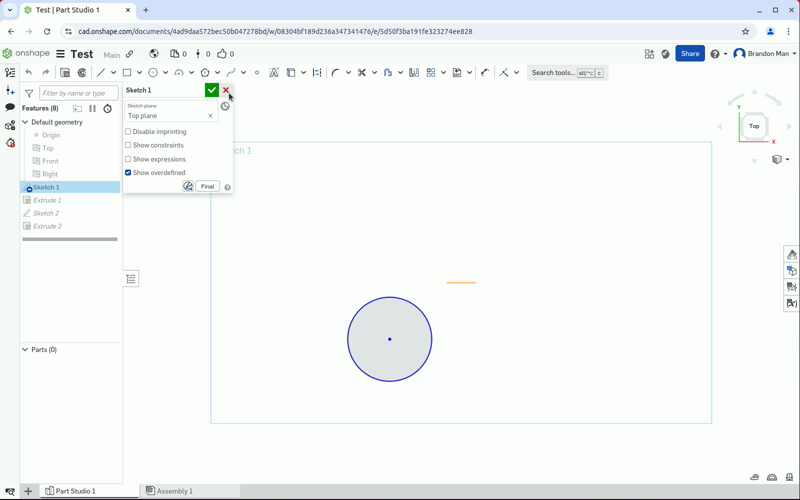
key(shift+s)
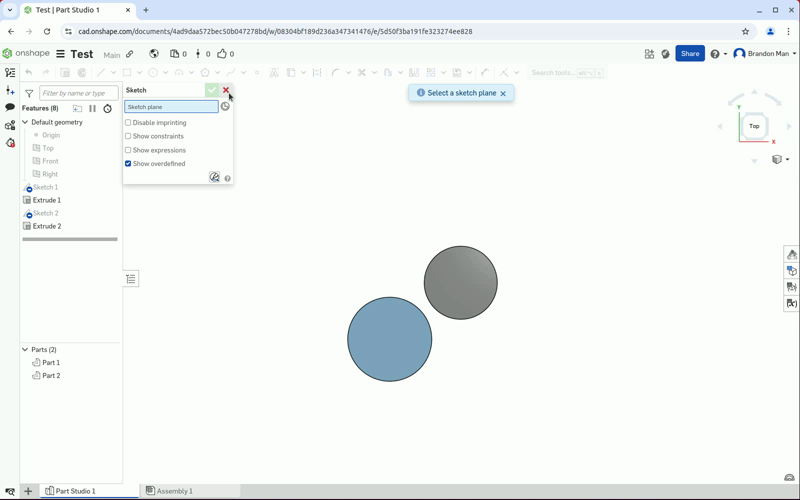
mouse_move(73, 150)
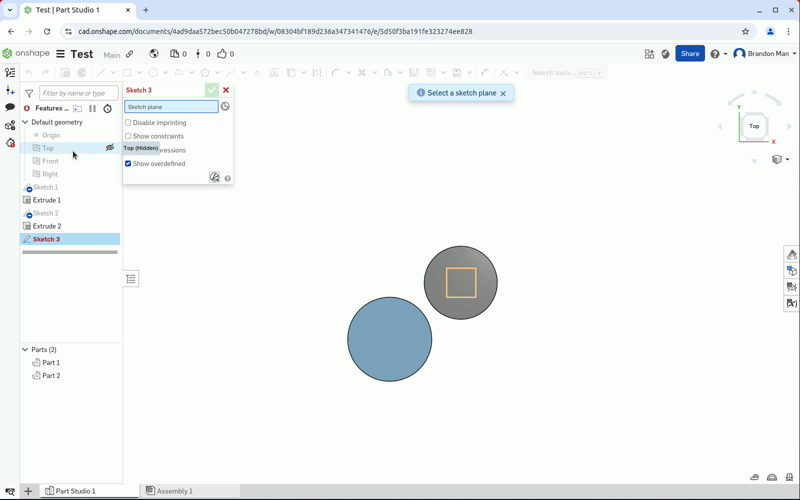
click(73, 150)
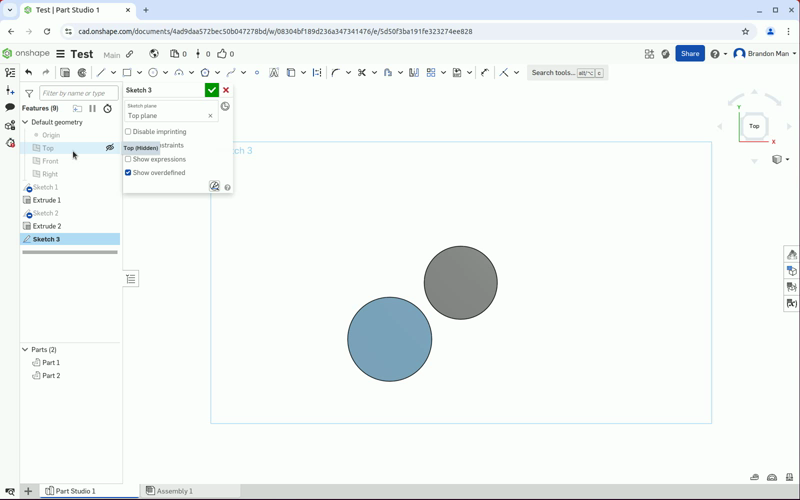
mouse_move(73, 352)
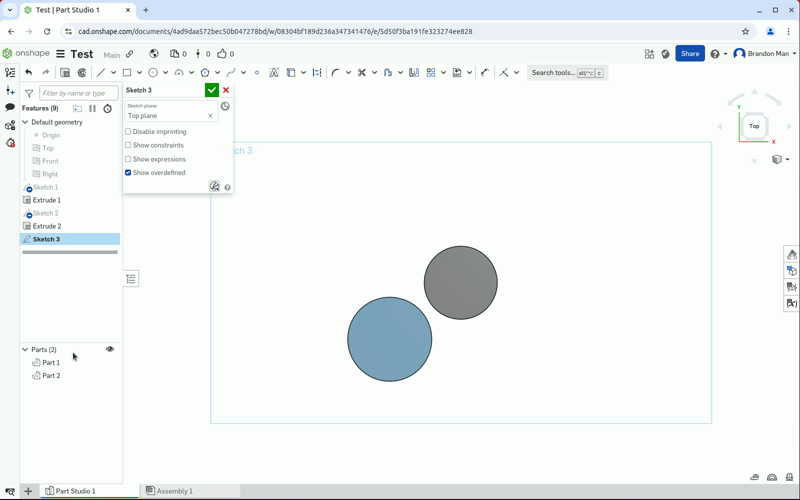
key(y)
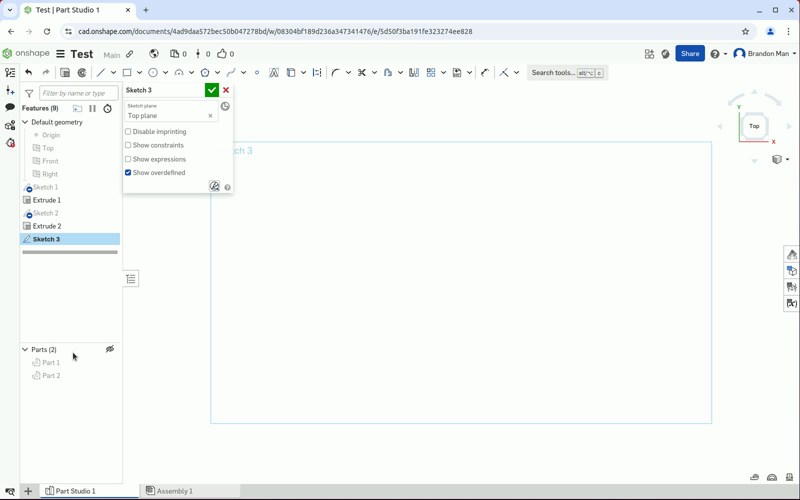
key(c)
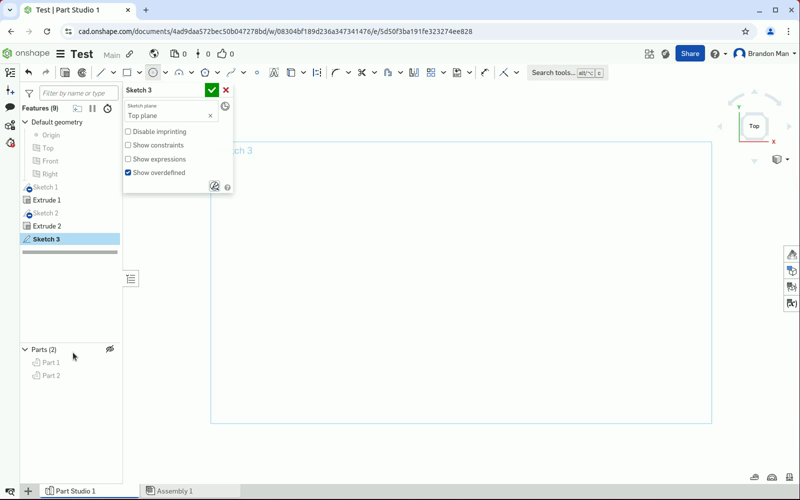
key_down(shift)
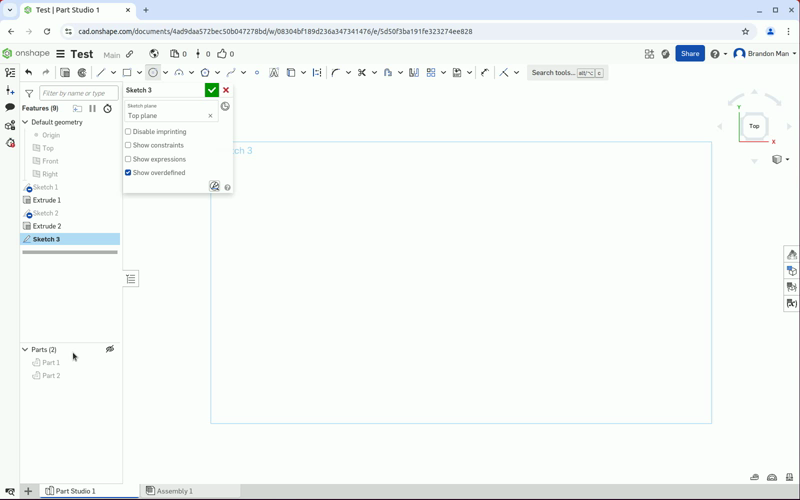
mouse_move(461, 282)
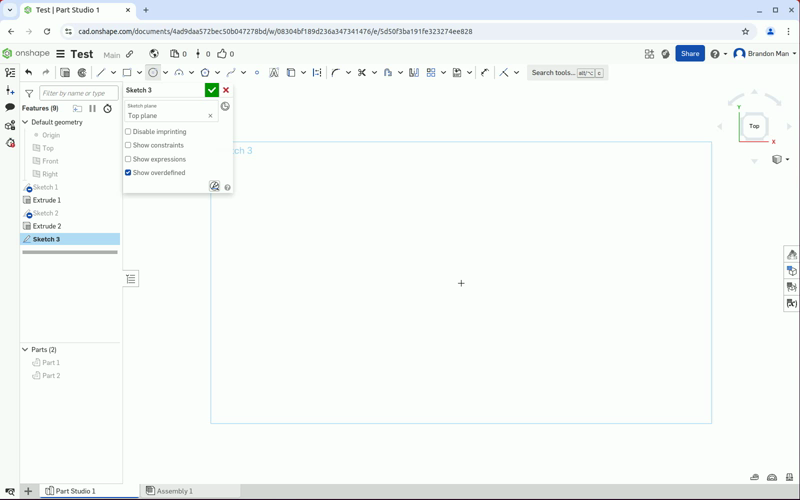
click(461, 282)
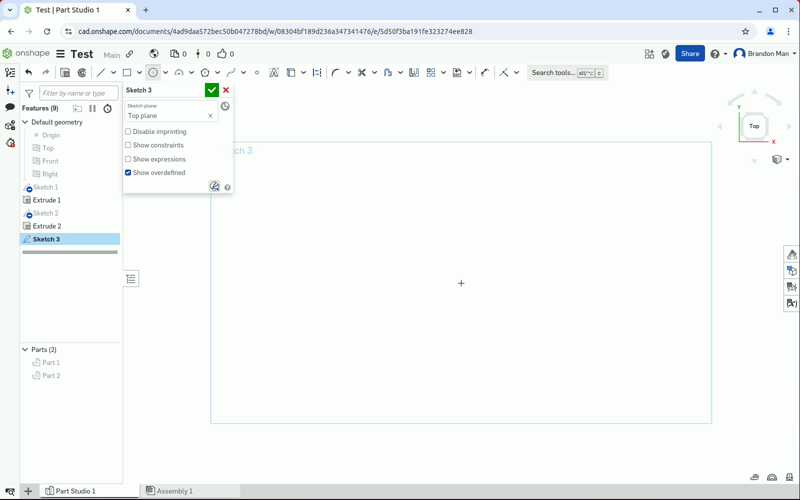
key_up(shift)
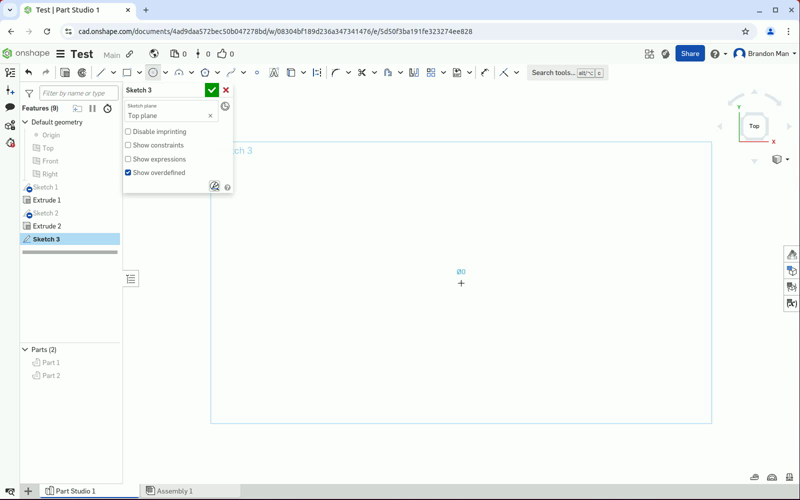
mouse_move(503, 282)
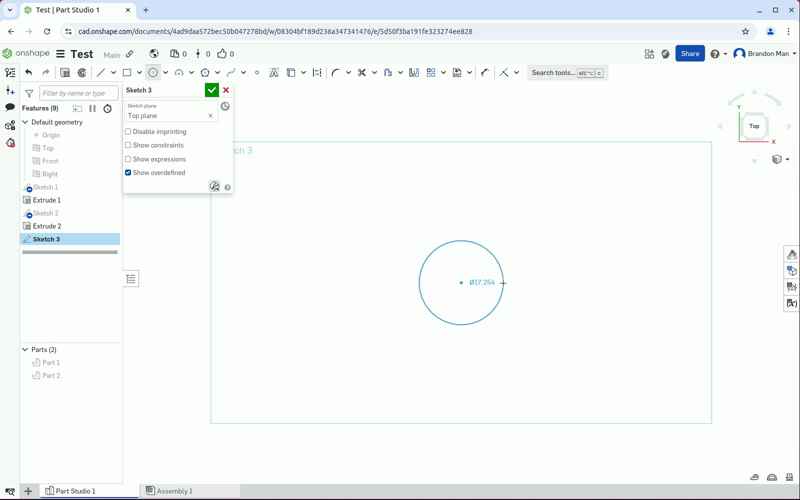
click(503, 282)
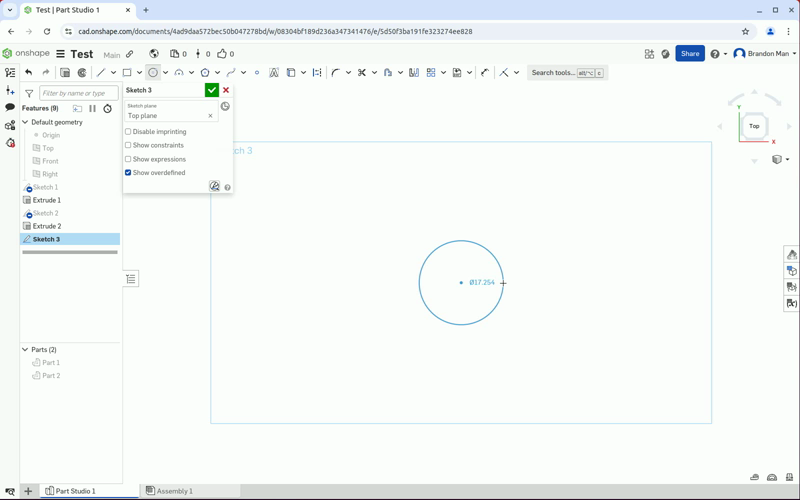
key(esc)
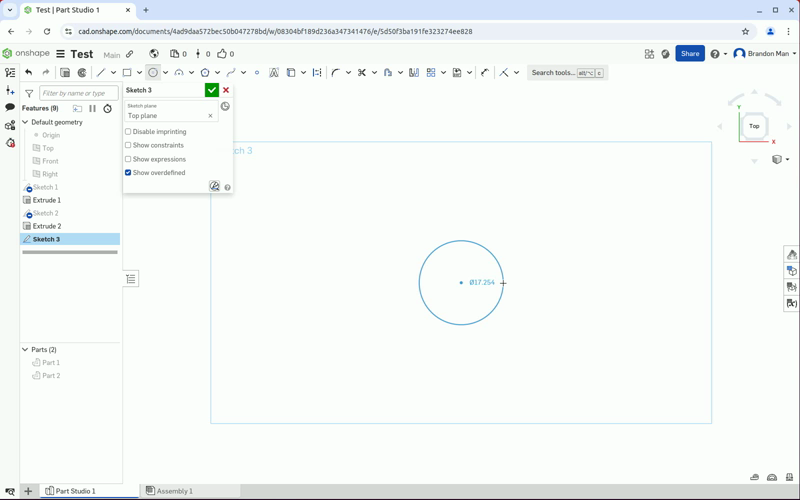
key(c)
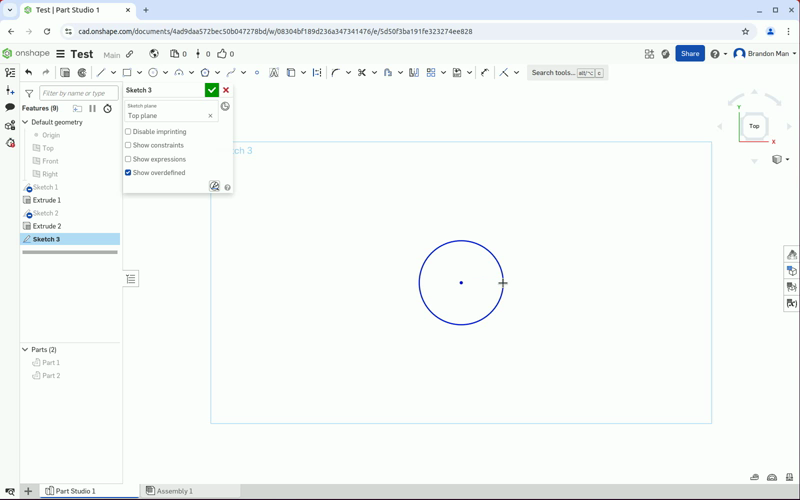
key_down(shift)
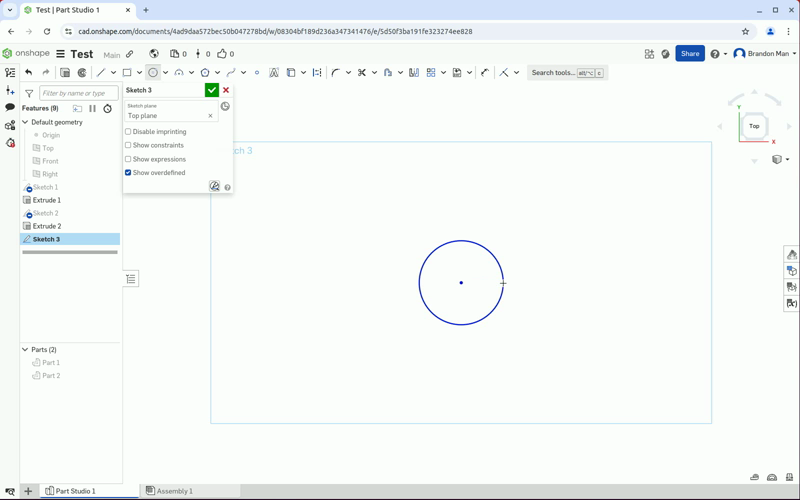
mouse_move(461, 282)
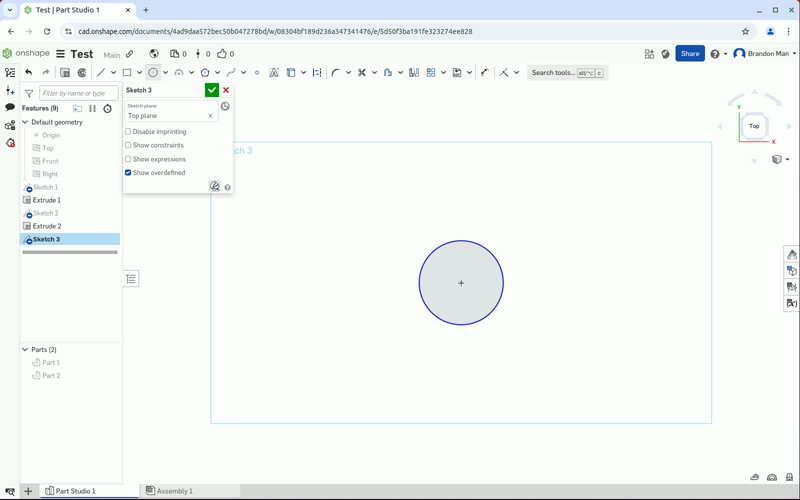
click(461, 282)
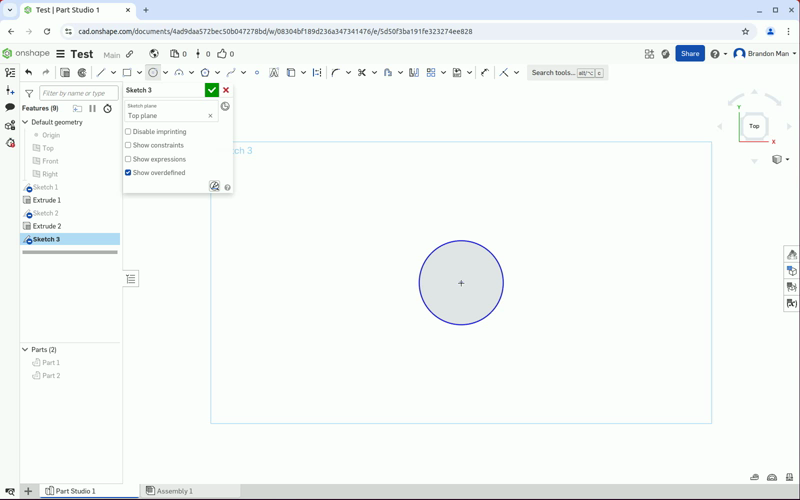
key_up(shift)
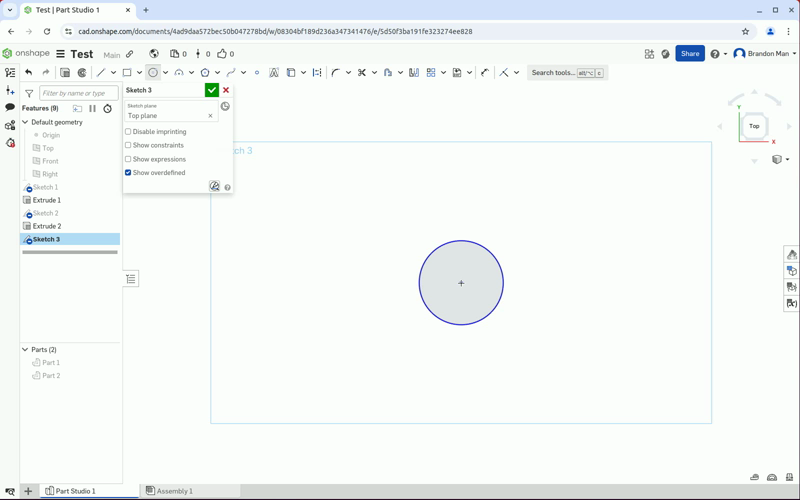
mouse_move(497, 282)
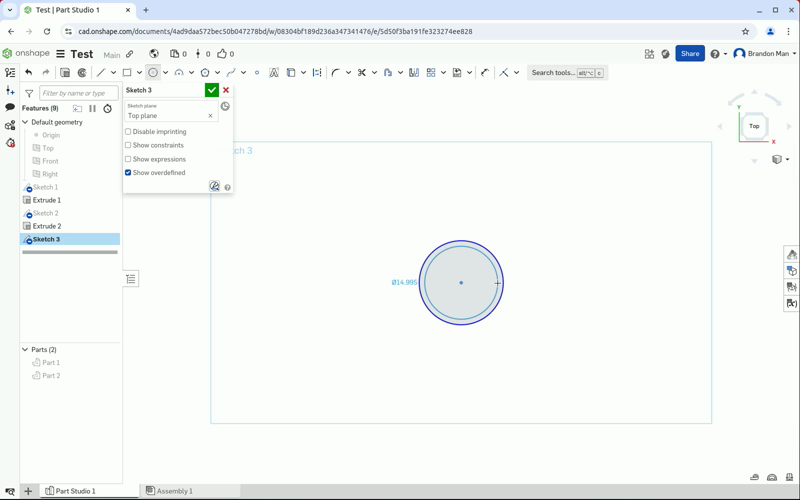
click(497, 282)
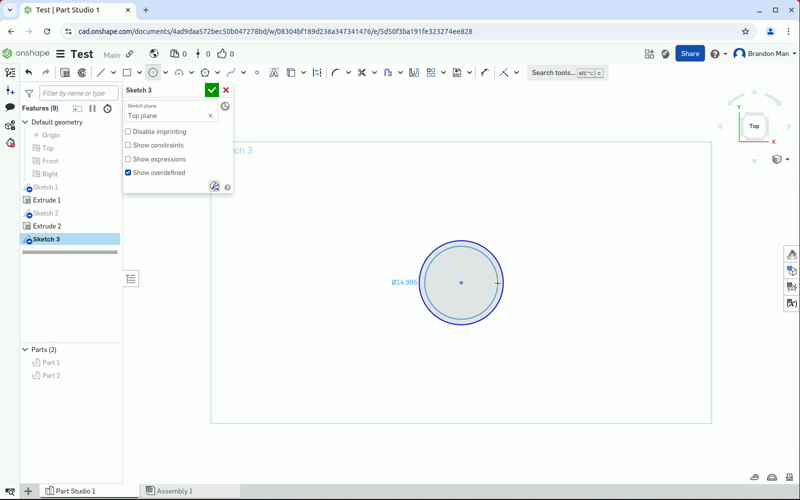
key(esc)
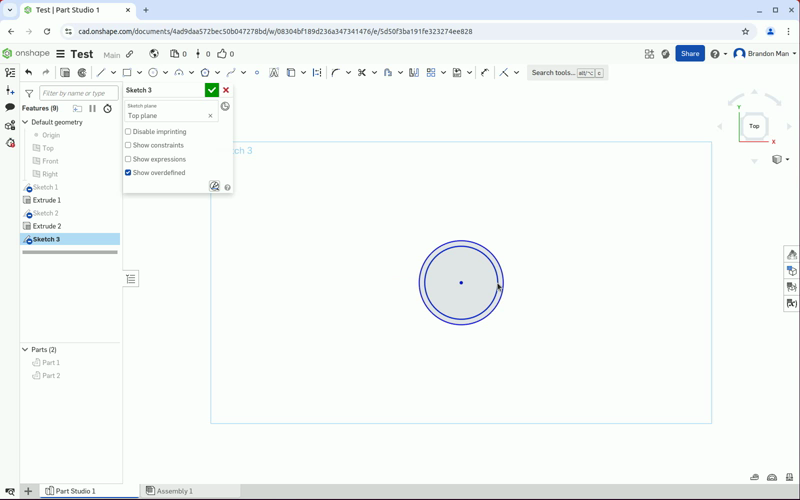
mouse_move(431, 255)
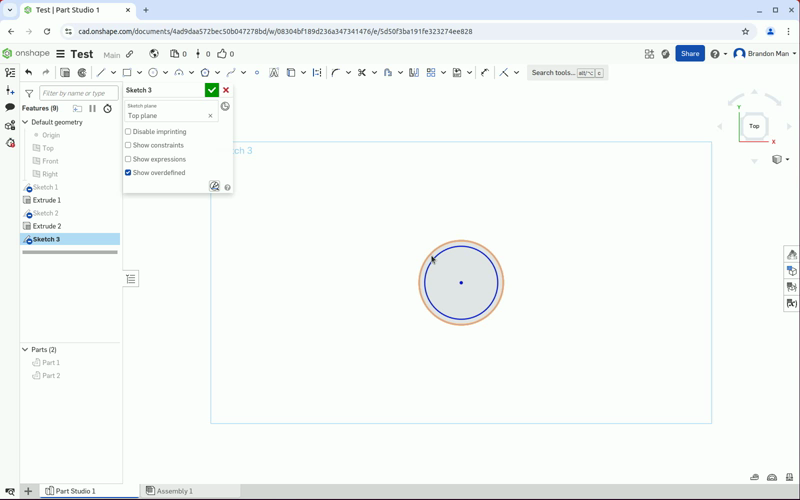
scroll(6)
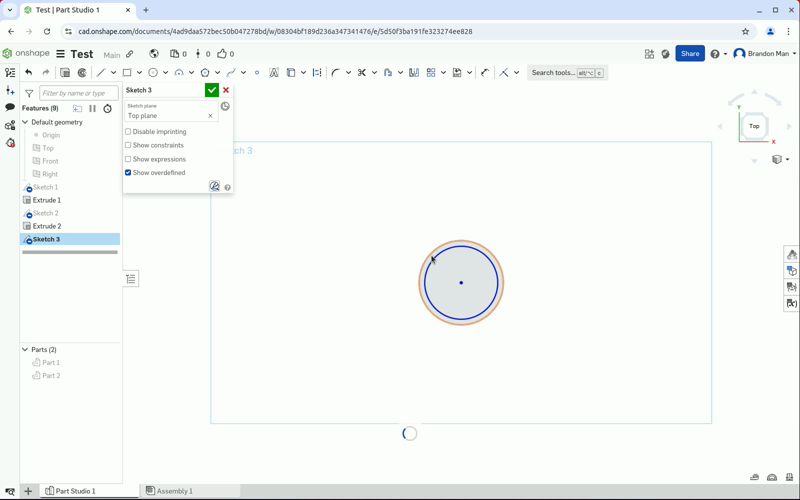
scroll(6)
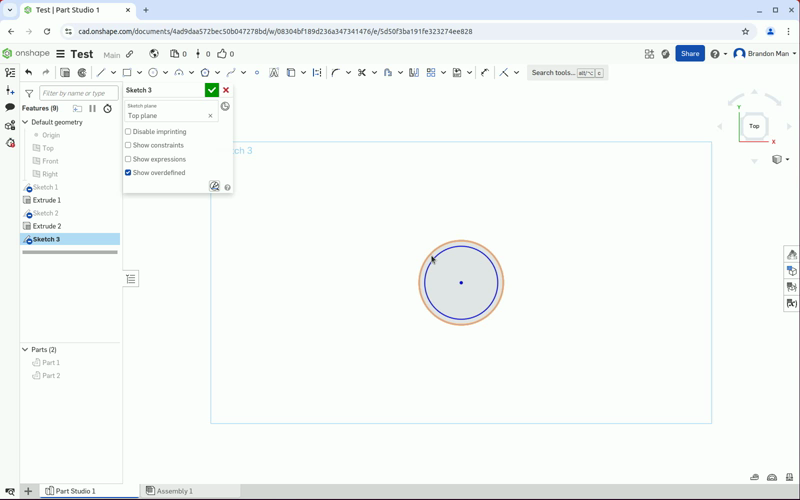
scroll(6)
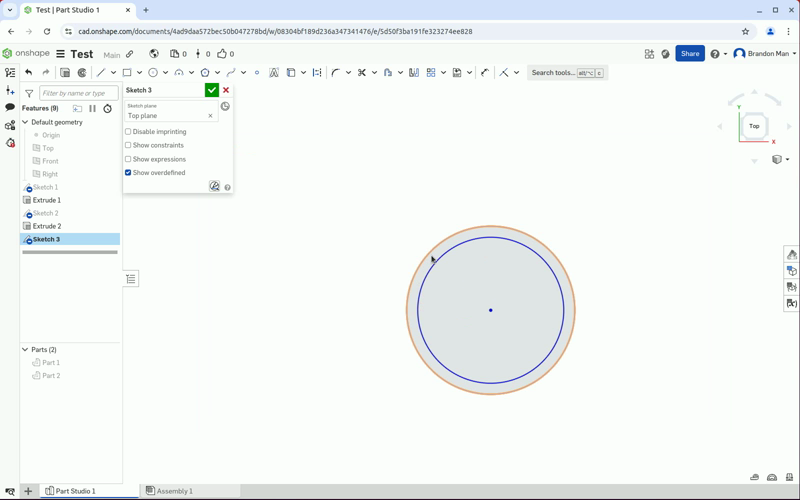
scroll(6)
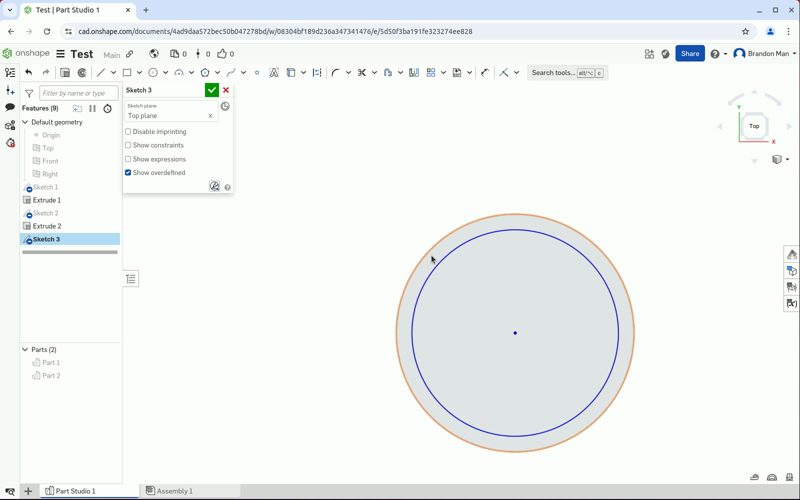
scroll(6)
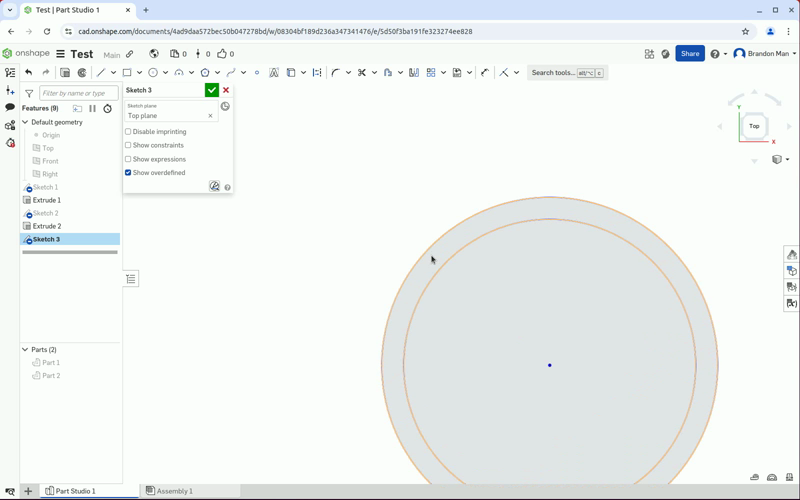
scroll(6)
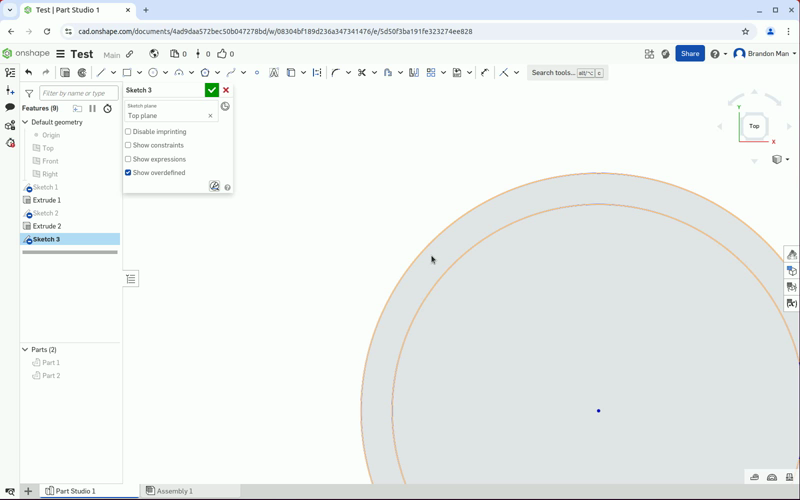
scroll(6)
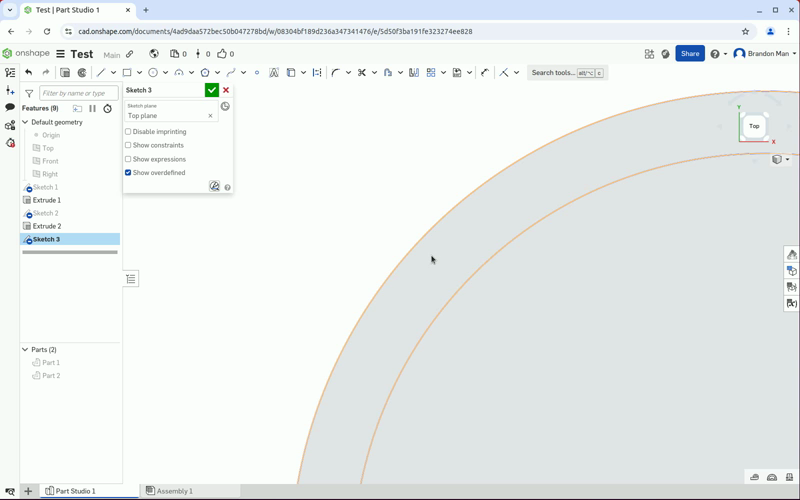
click(431, 255)
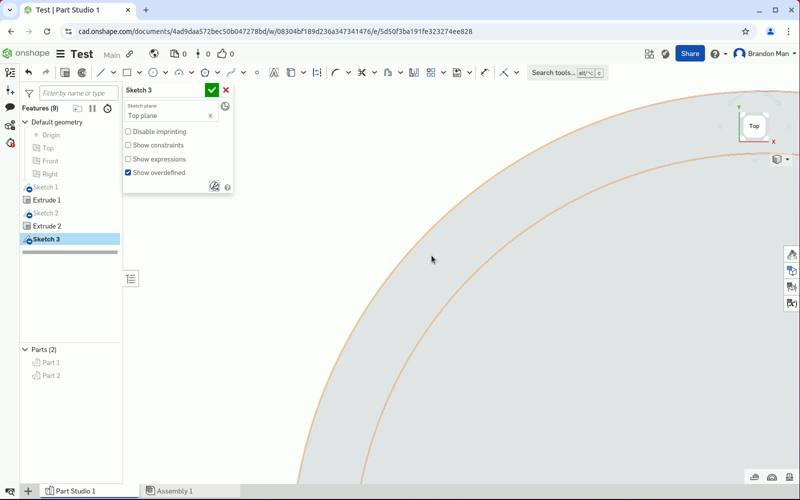
scroll(-6)
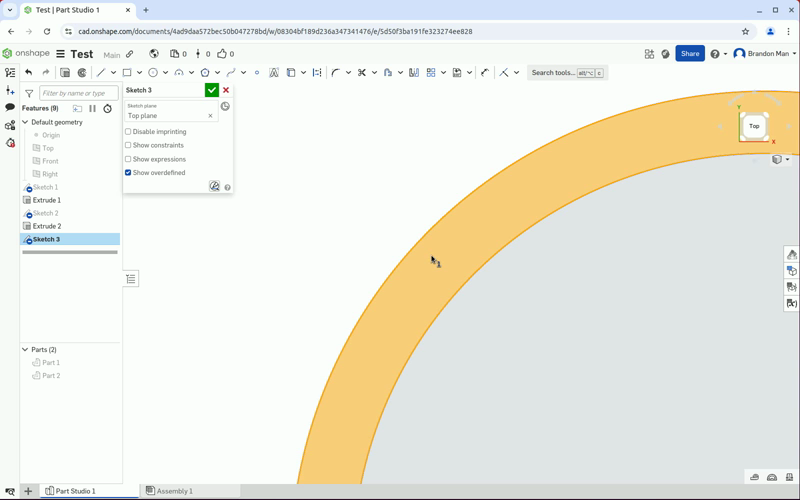
scroll(-6)
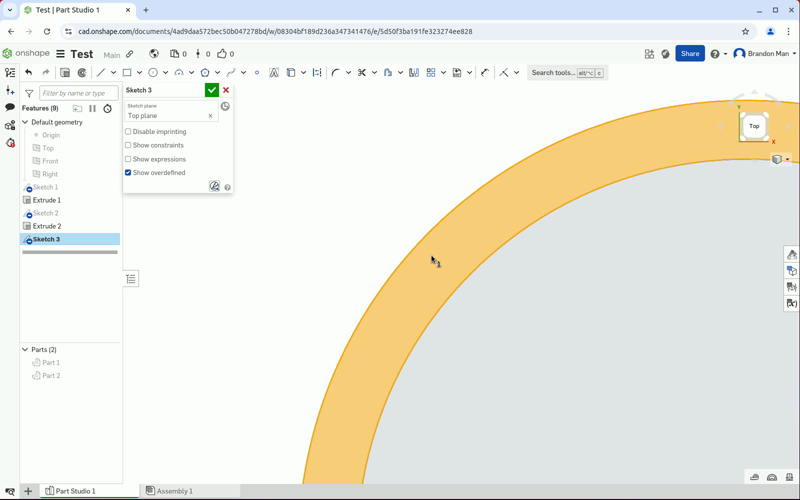
scroll(-6)
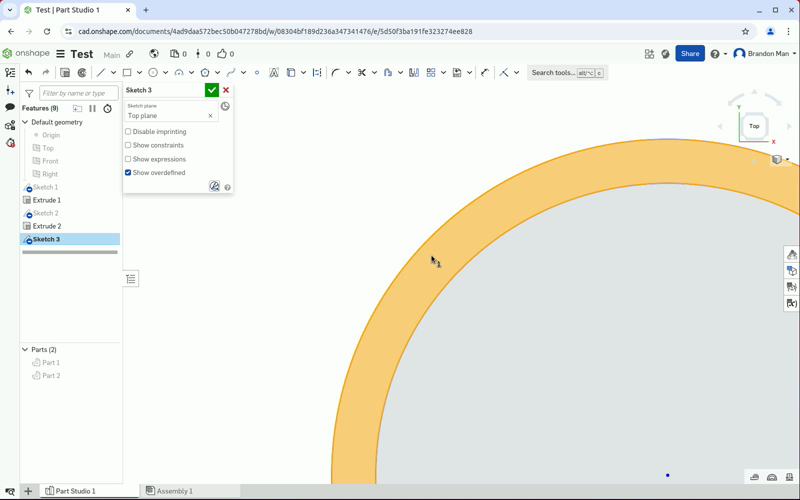
scroll(-6)
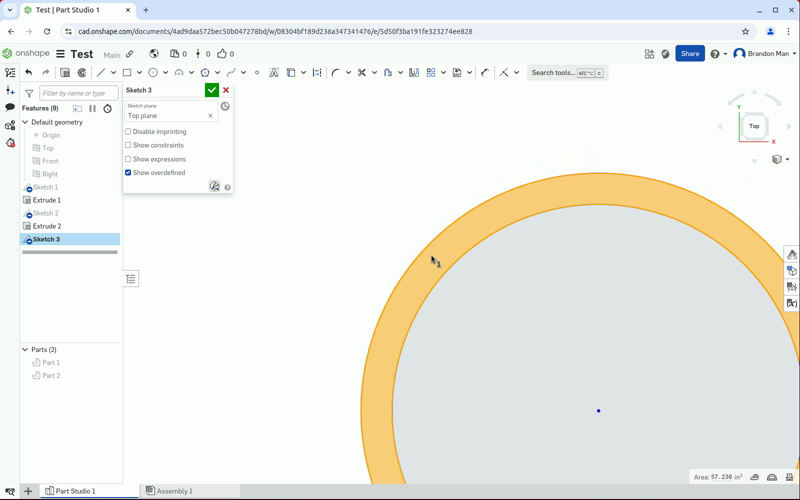
scroll(-6)
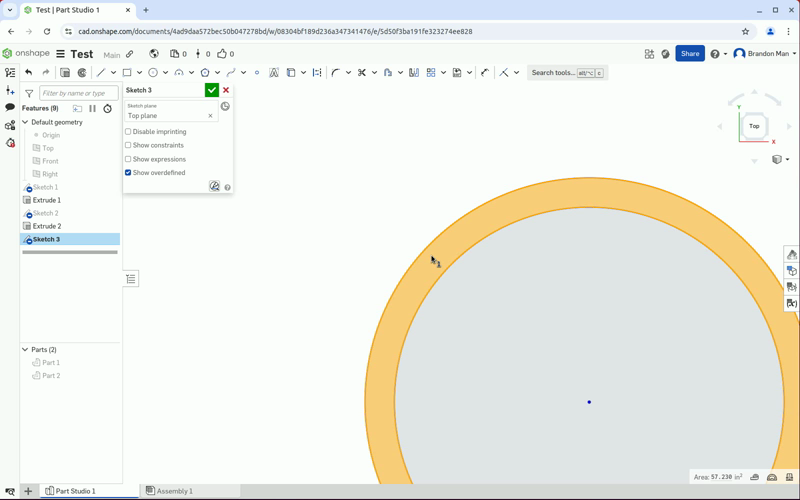
scroll(-6)
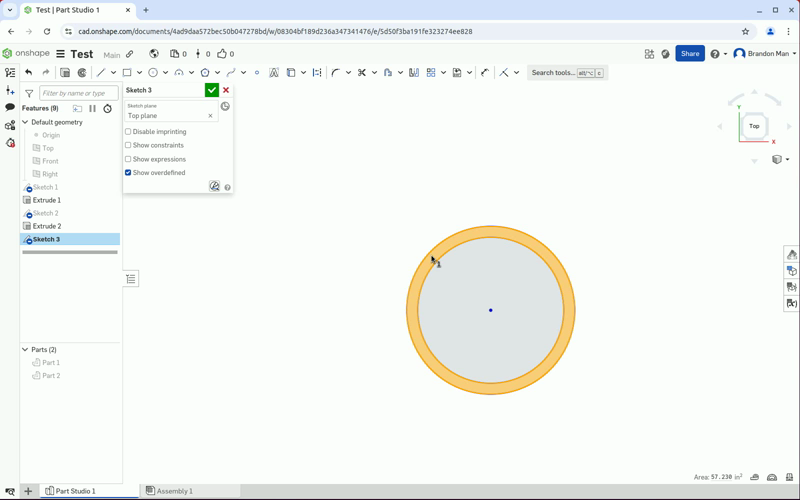
scroll(-6)
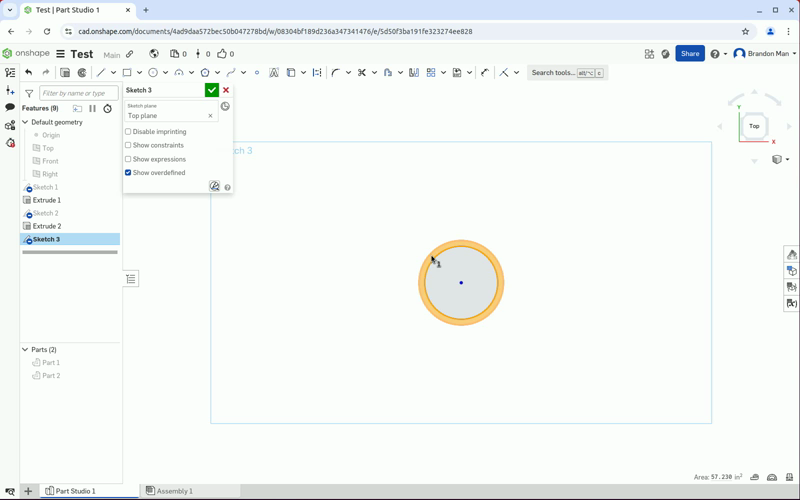
mouse_move(73, 352)
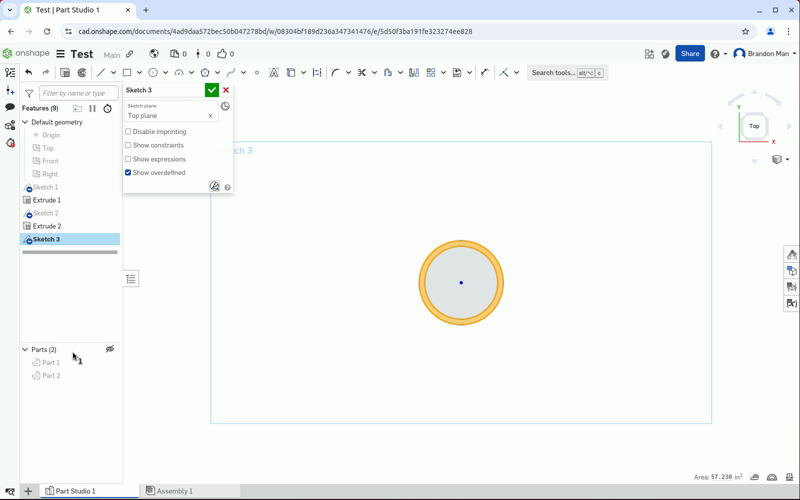
key(shift+y)
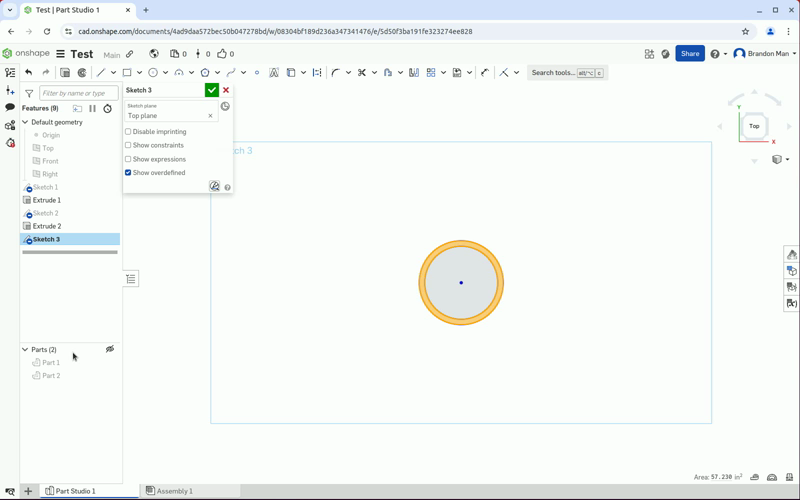
key(shift+e)
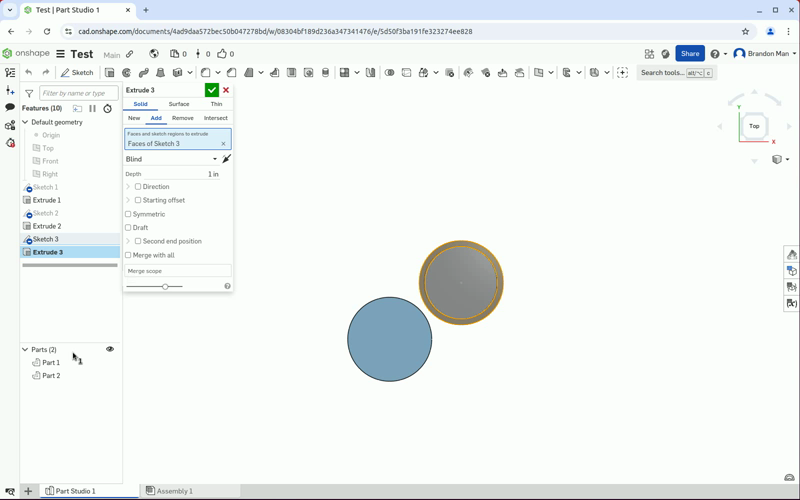
mouse_move(143, 106)
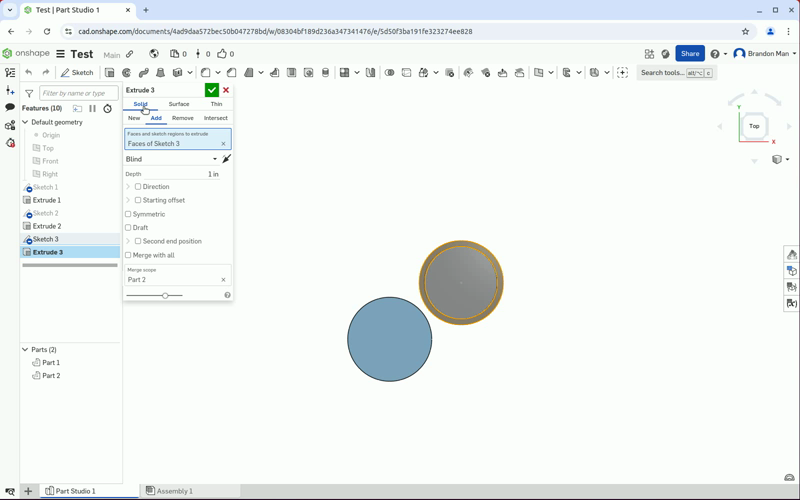
click(143, 106)
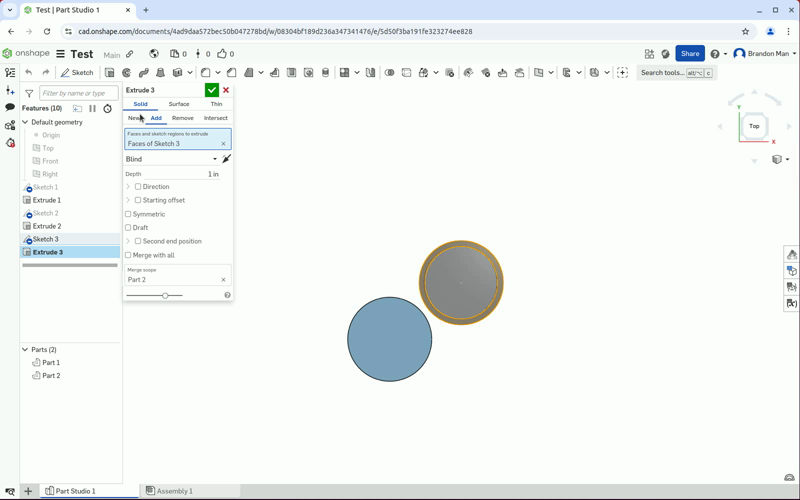
mouse_move(137, 120)
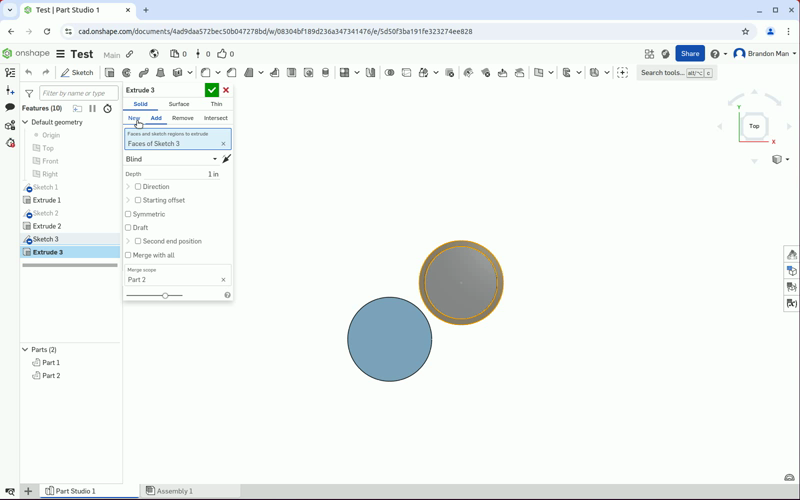
click(137, 120)
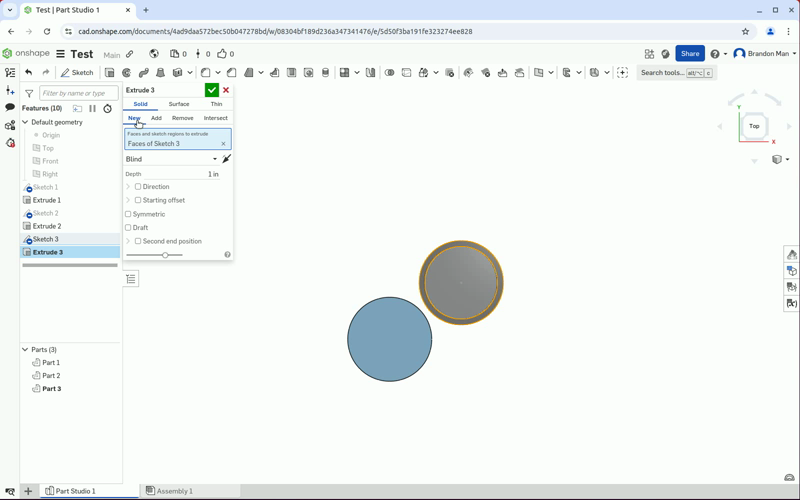
key(tab, 4)
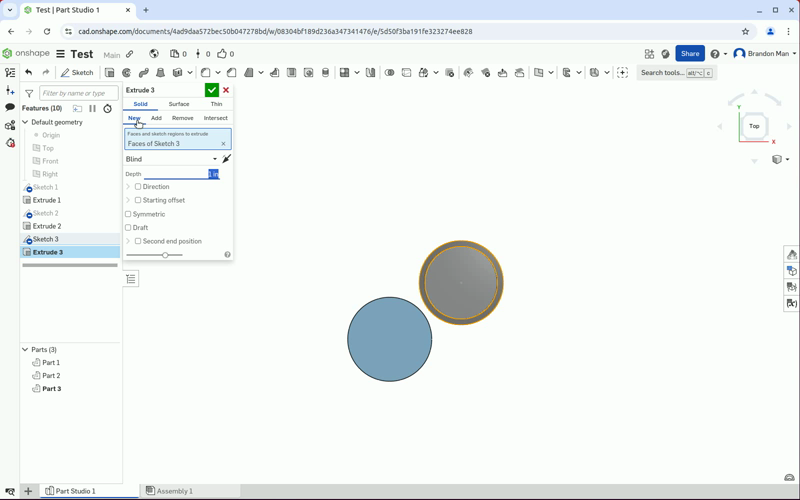
text(18.775)
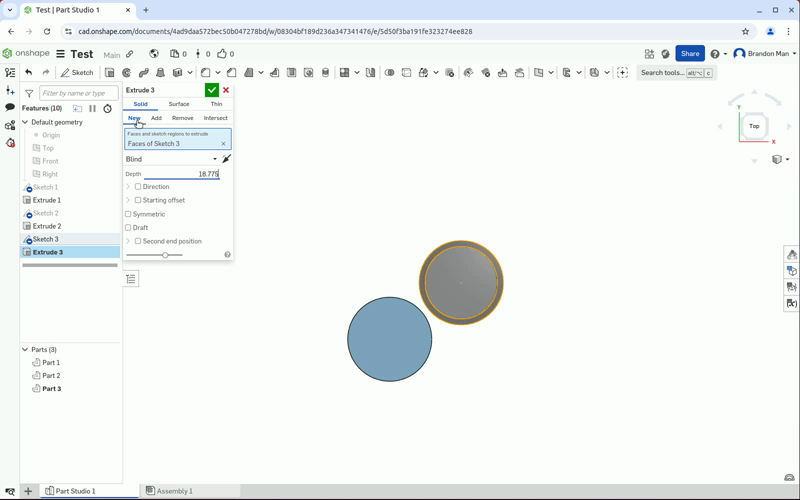
key(enter)
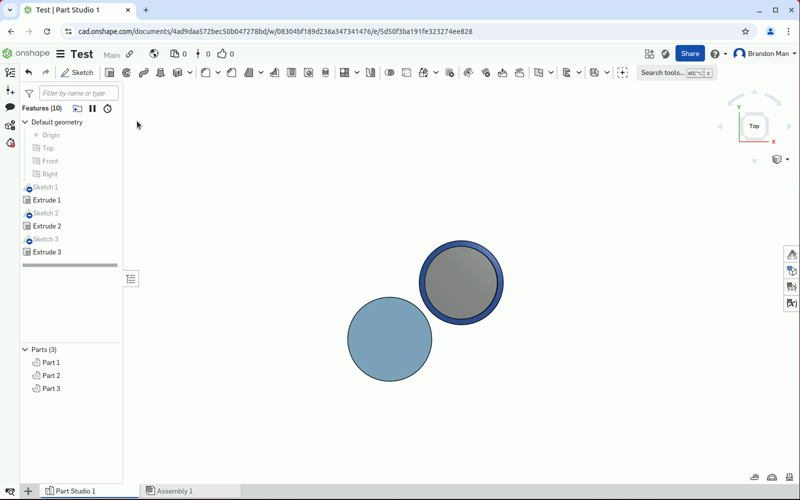
key(shift+h)
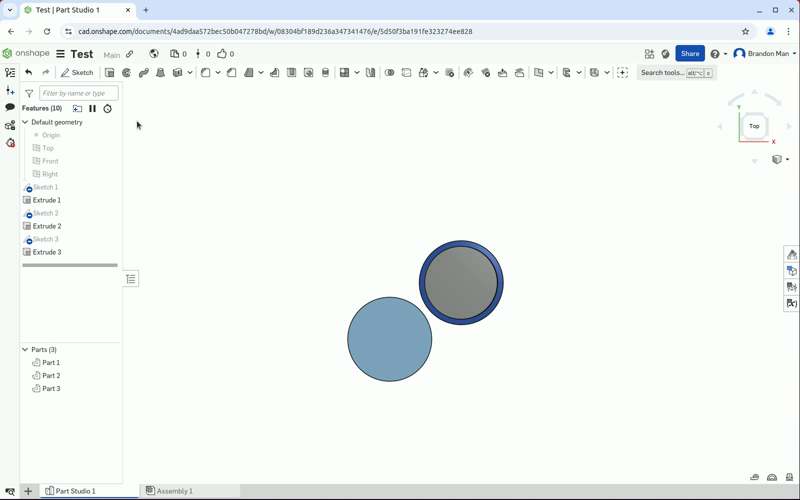
key(shift+h)
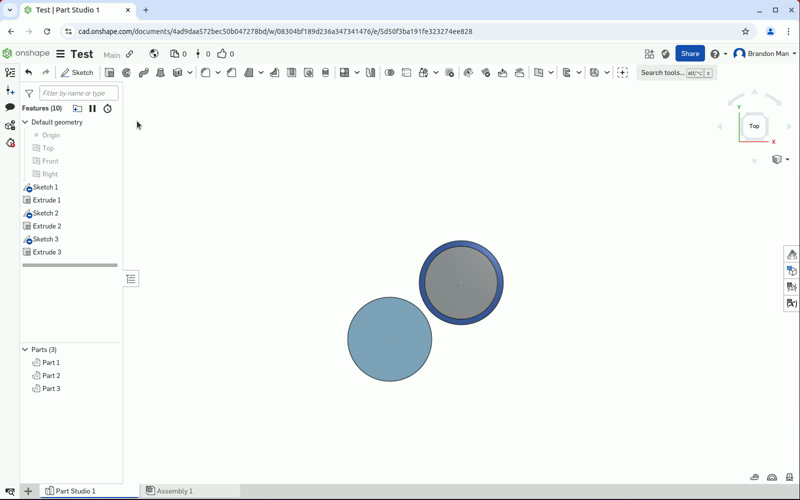
key(shift+7)
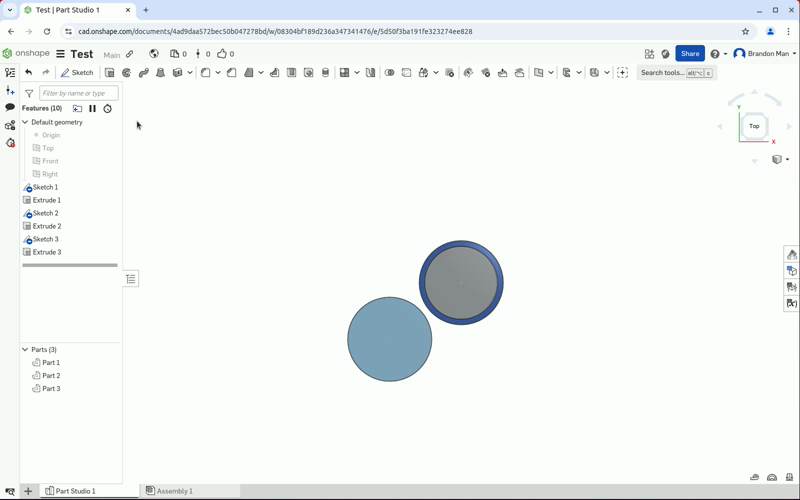
key(up, 3)
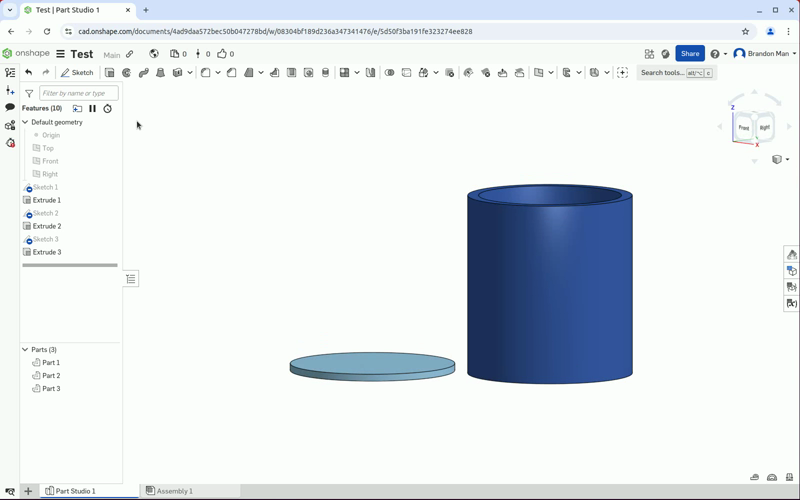
key(left, 3)
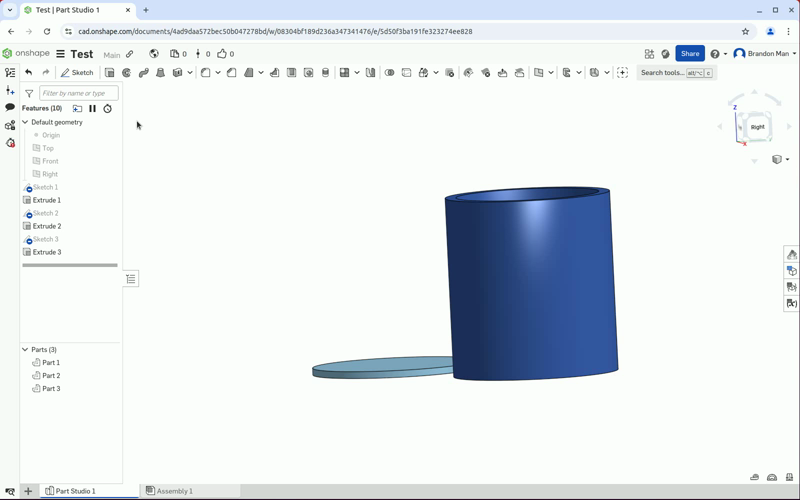
key(right, 3)
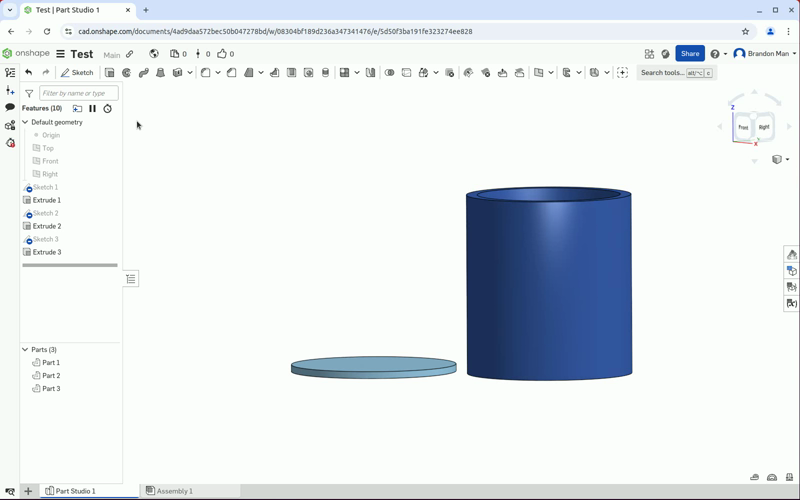
key(down, 3)
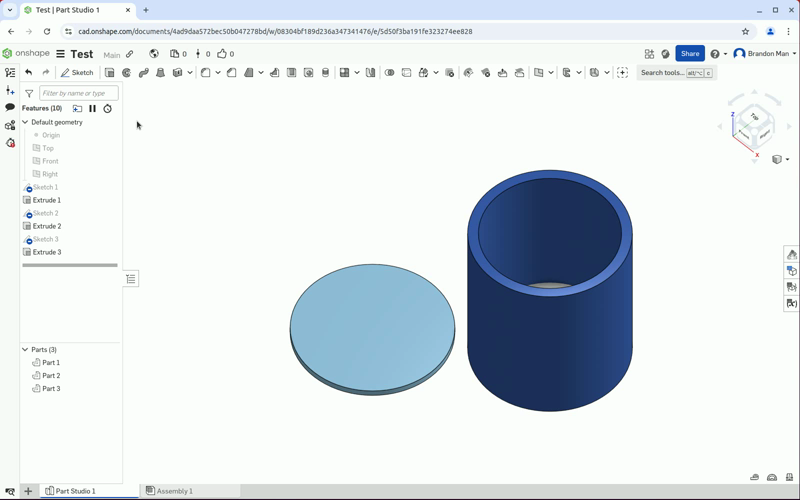
mouse_move(73, 189)
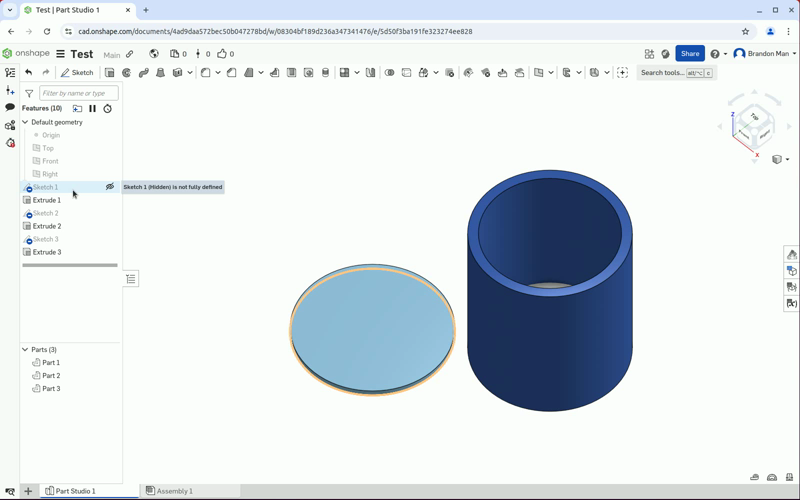
click(73, 189)